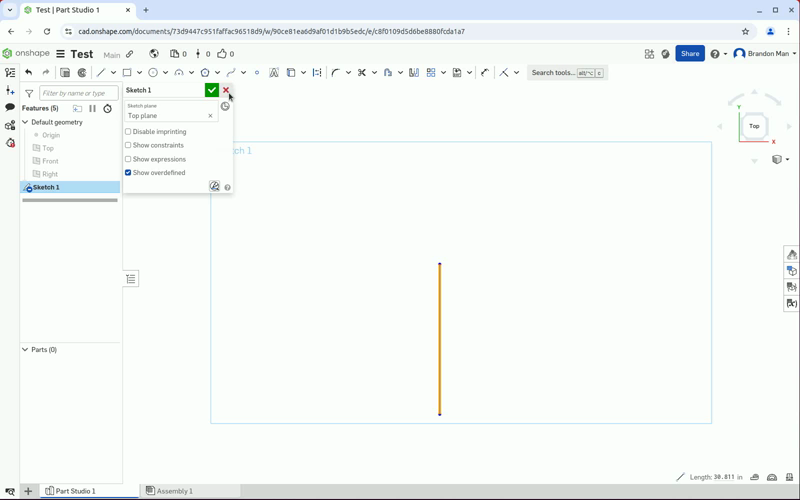
key(shift+h)
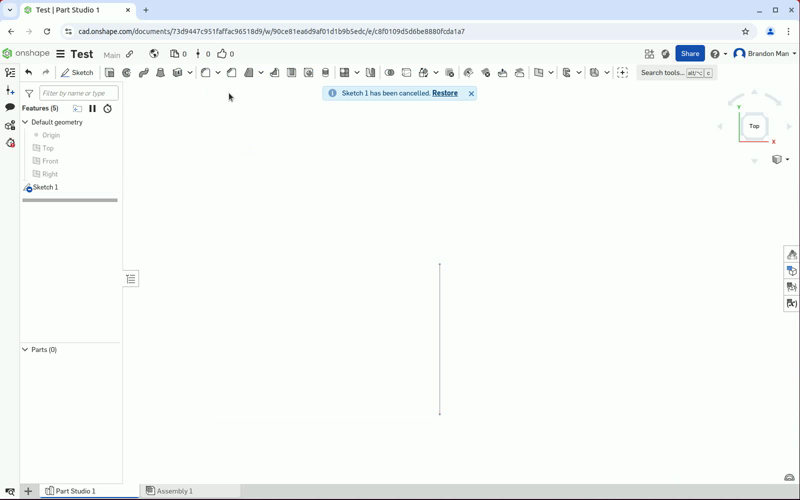
key(shift+s)
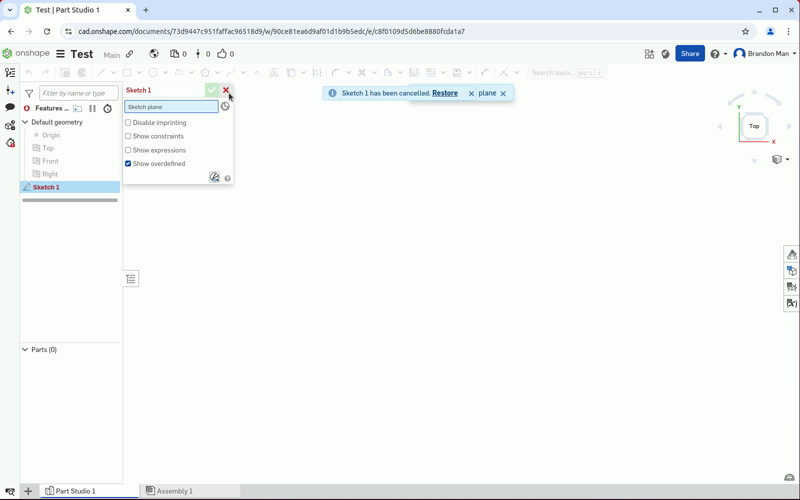
mouse_move(73, 150)
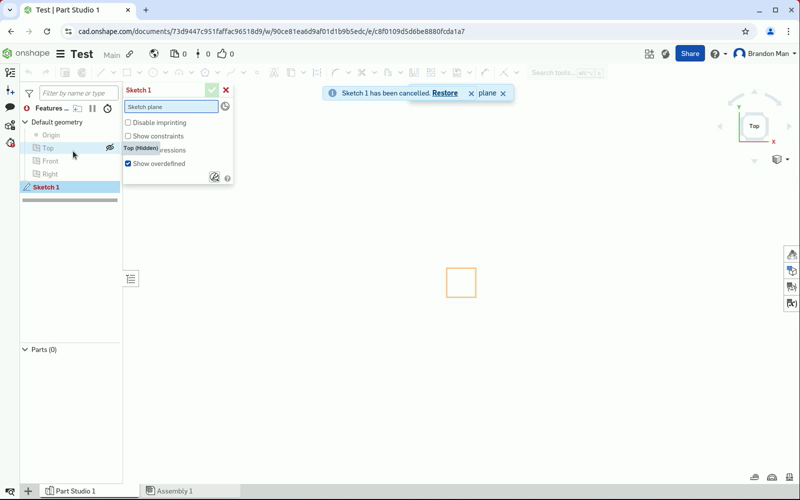
click(73, 150)
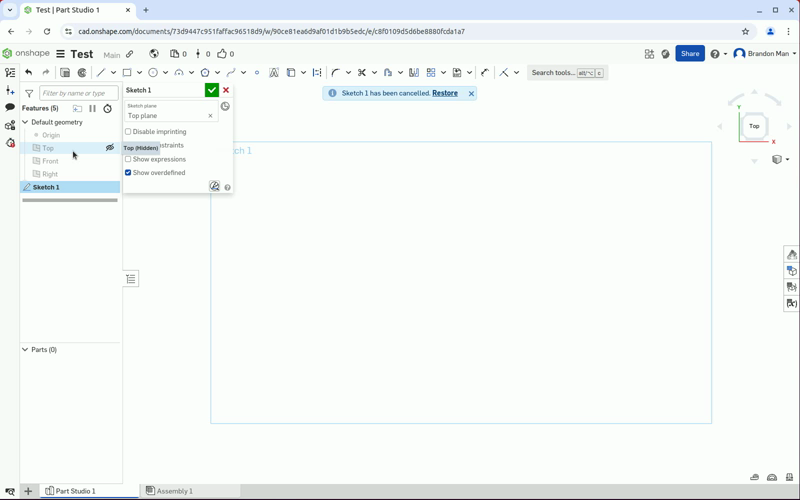
mouse_move(73, 352)
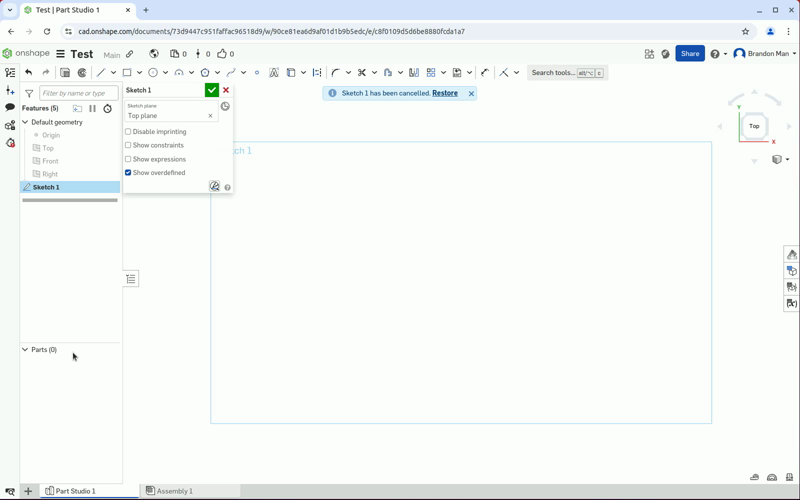
key(y)
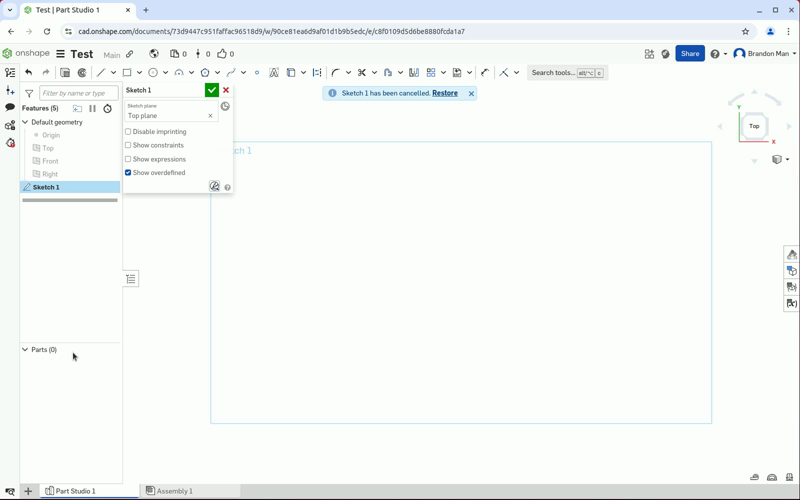
key(c)
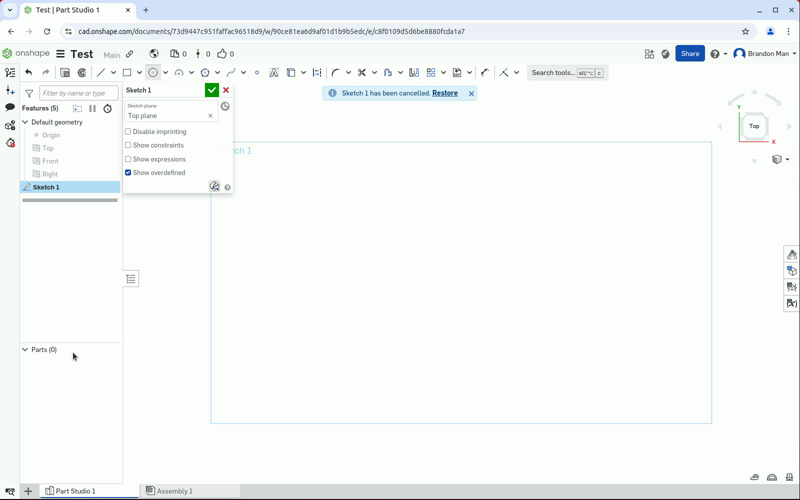
key_down(shift)
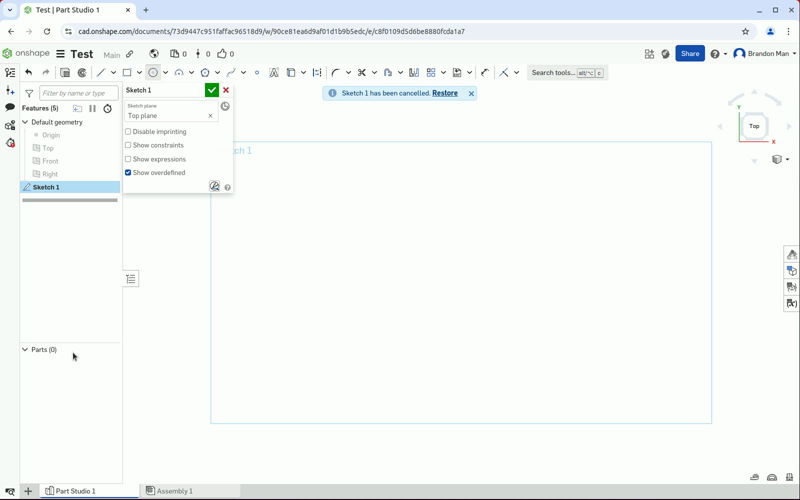
mouse_move(449, 291)
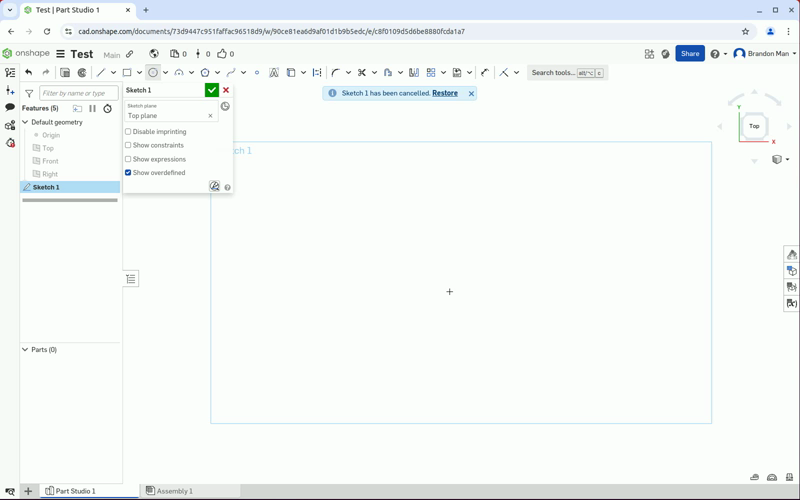
click(449, 291)
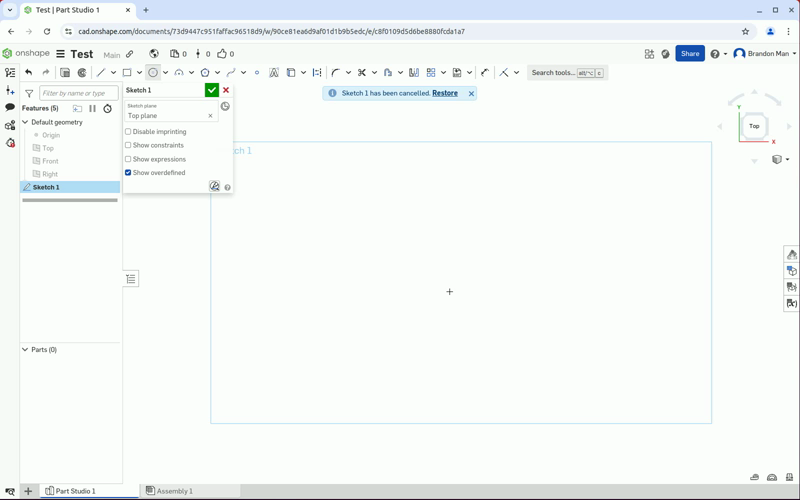
key_up(shift)
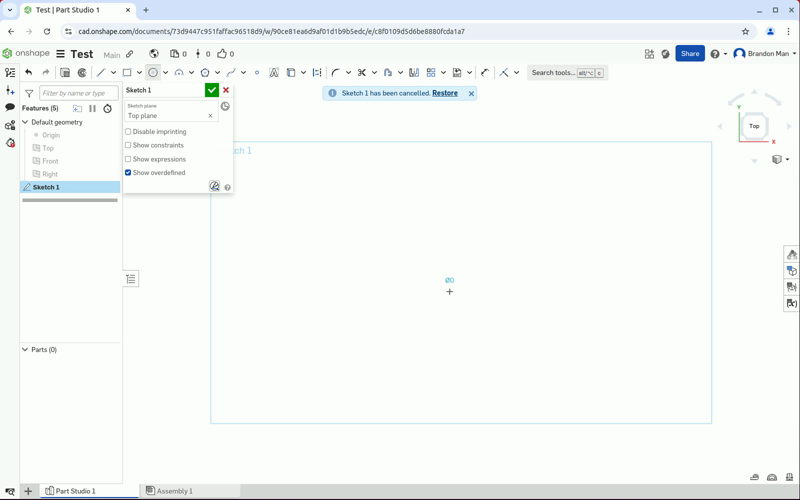
mouse_move(452, 291)
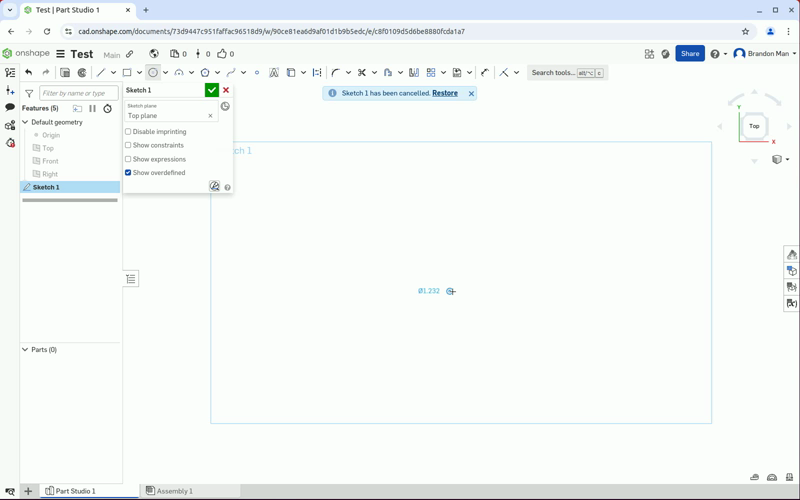
click(452, 291)
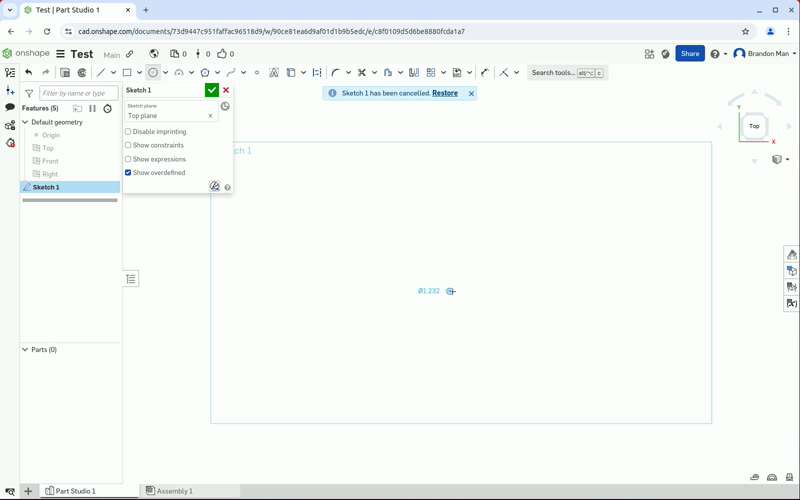
key(esc)
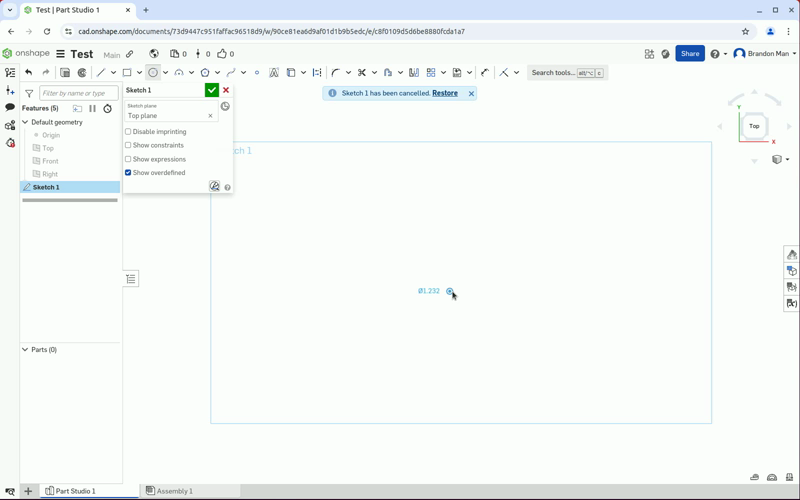
mouse_move(449, 290)
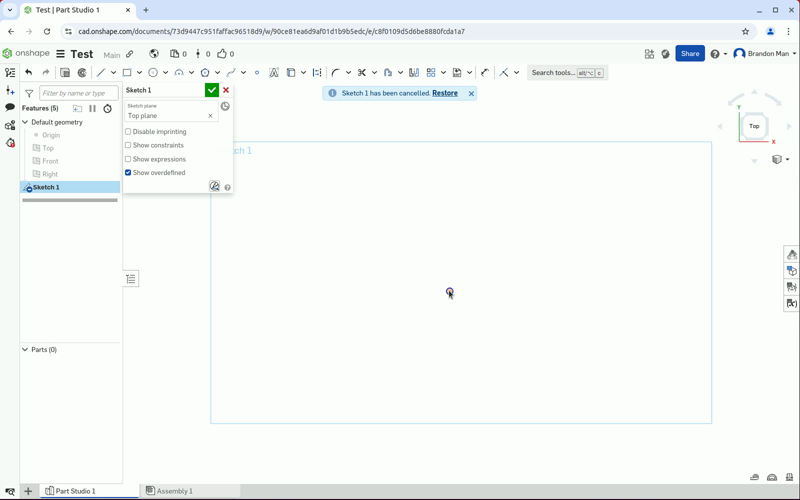
scroll(6)
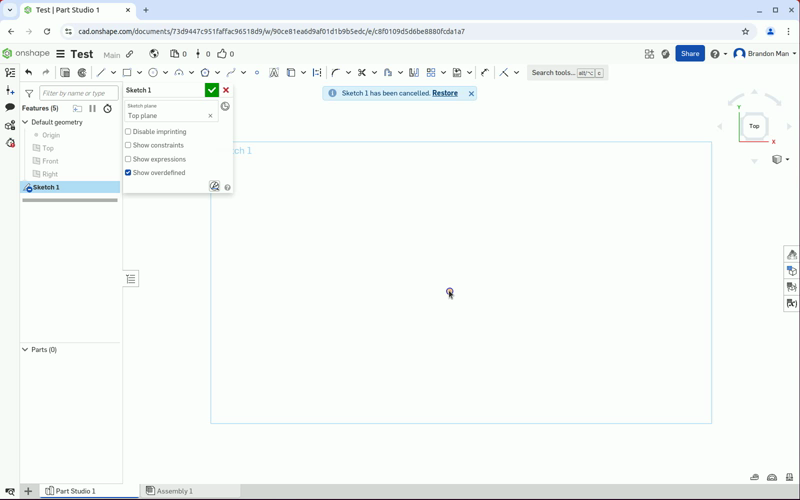
scroll(6)
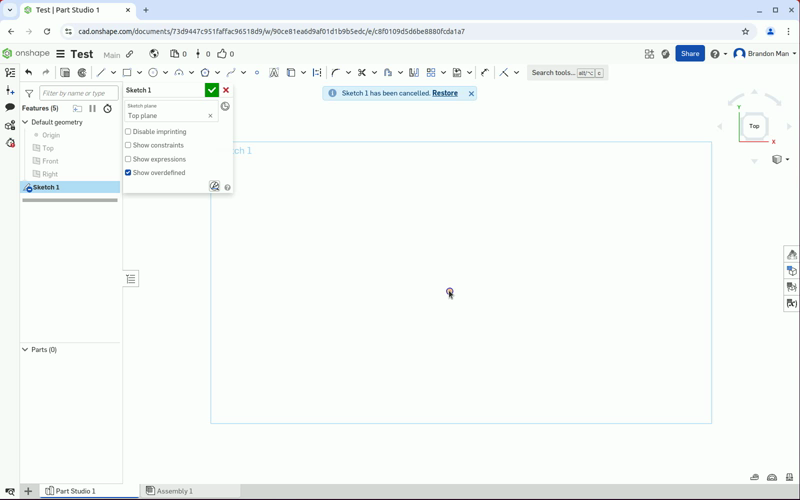
scroll(6)
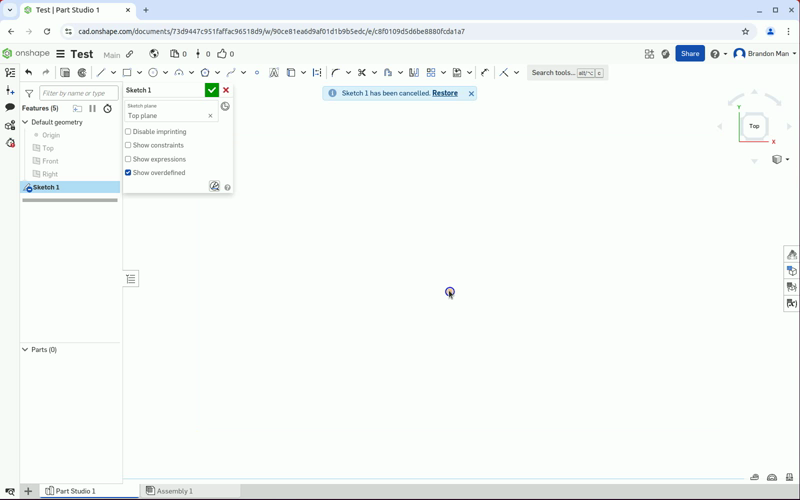
scroll(6)
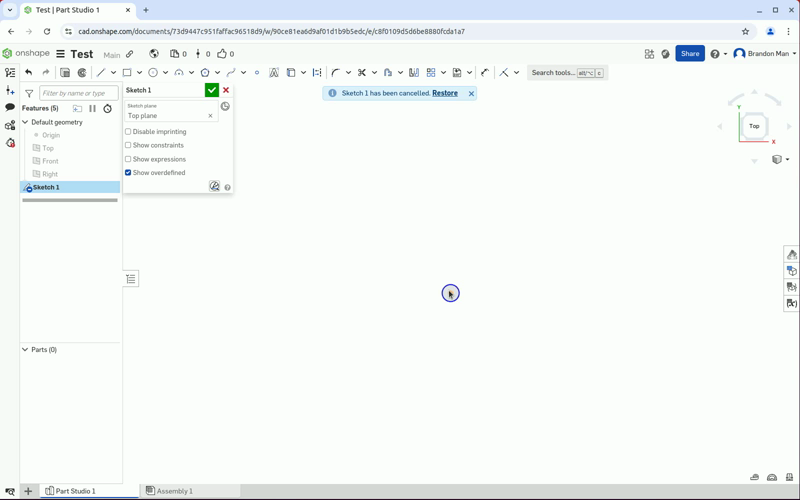
scroll(6)
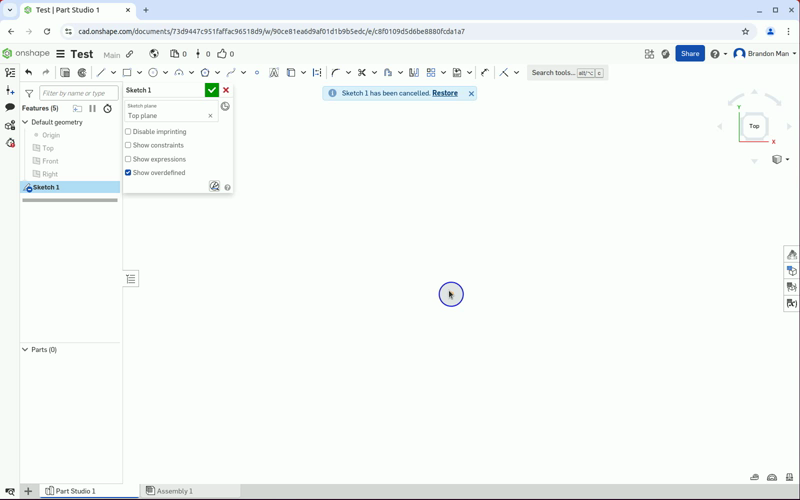
scroll(6)
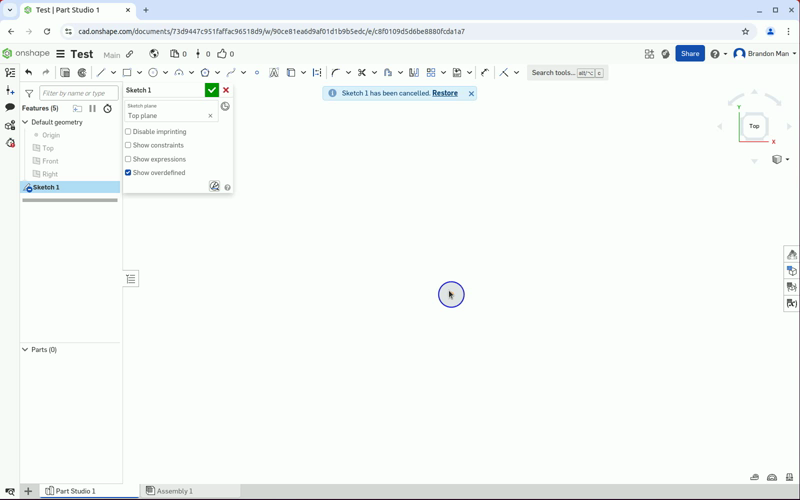
scroll(6)
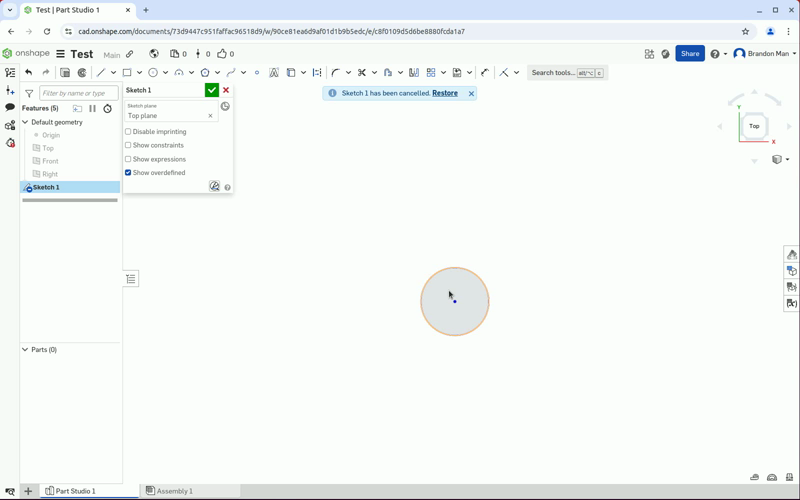
click(449, 290)
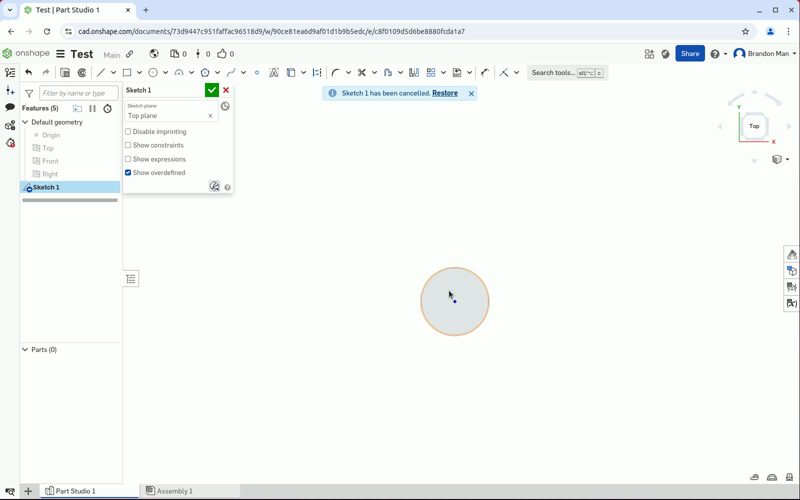
scroll(-6)
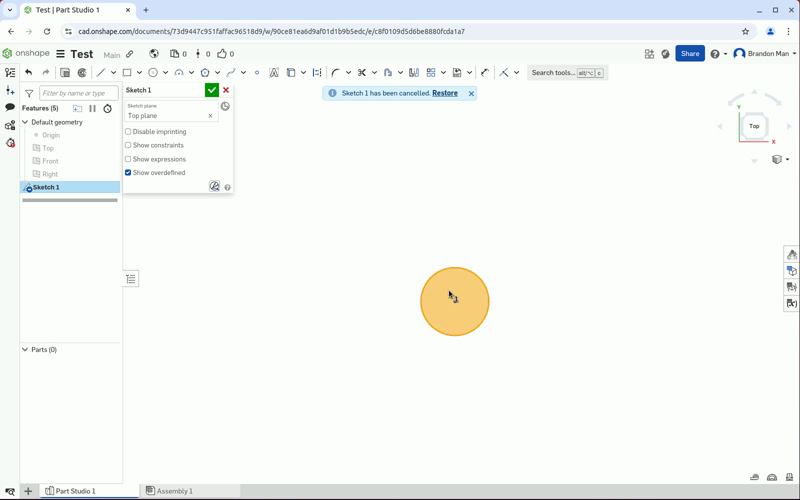
scroll(-6)
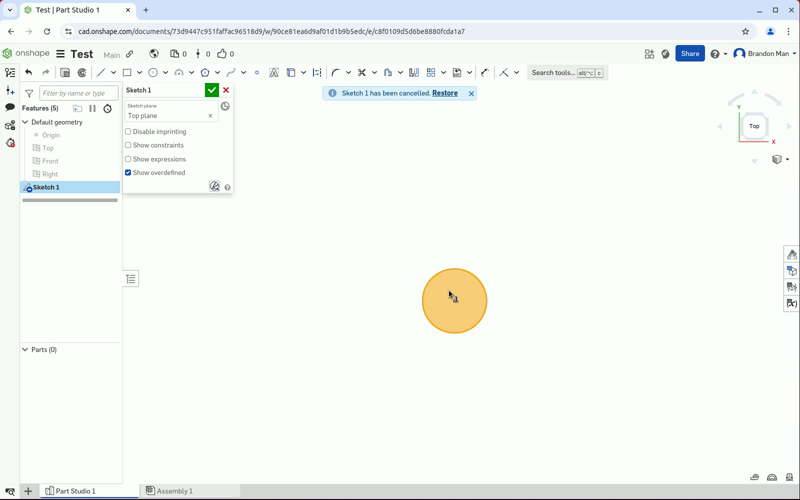
scroll(-6)
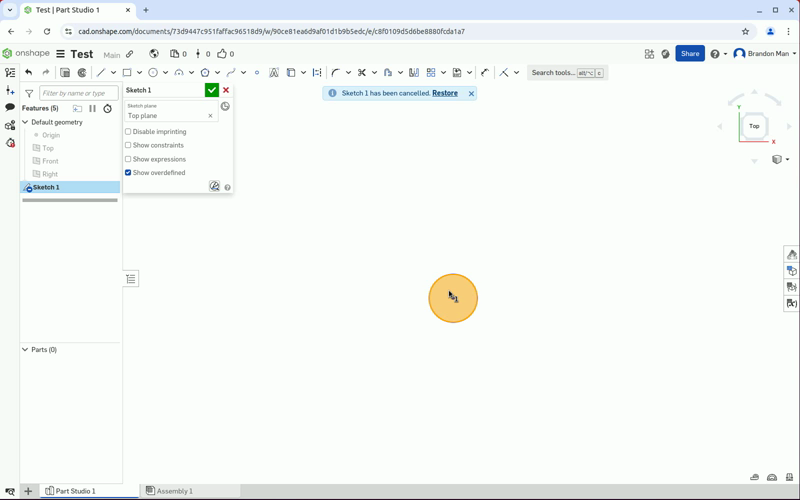
scroll(-6)
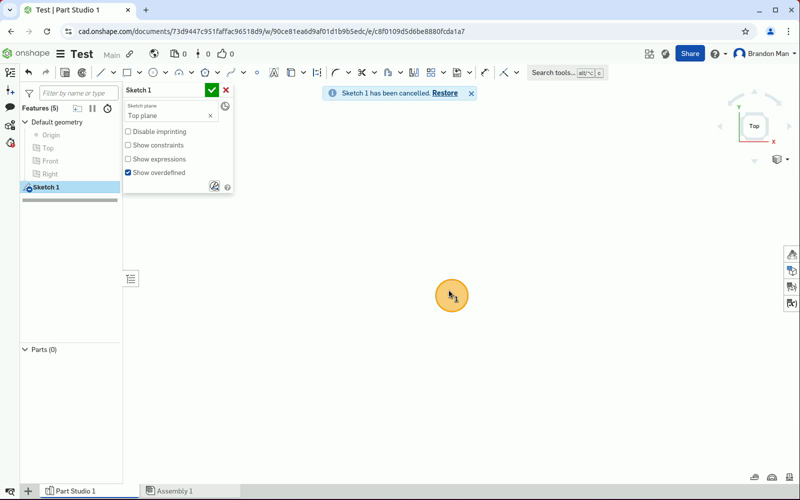
scroll(-6)
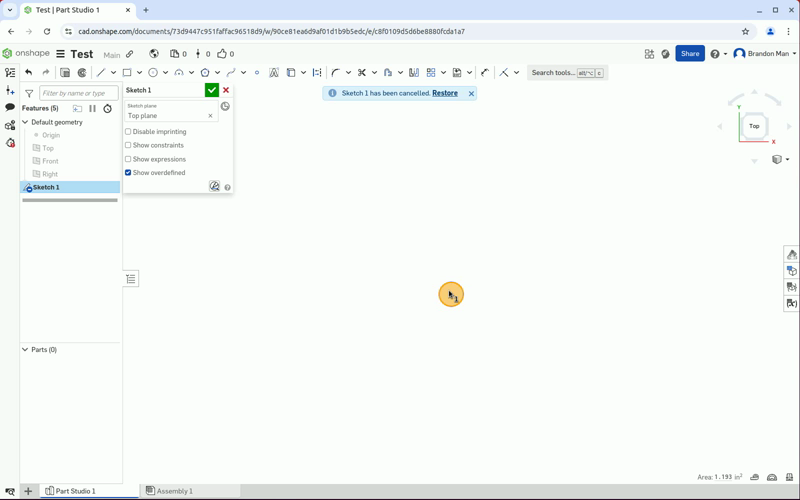
scroll(-6)
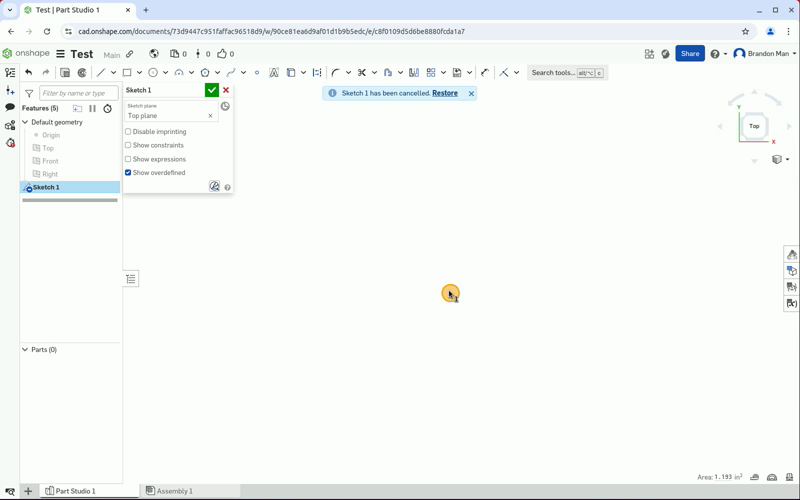
scroll(-6)
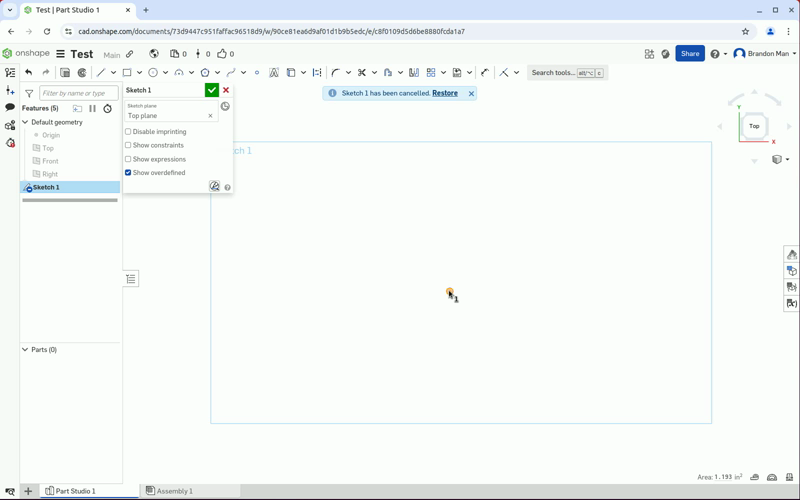
mouse_move(73, 352)
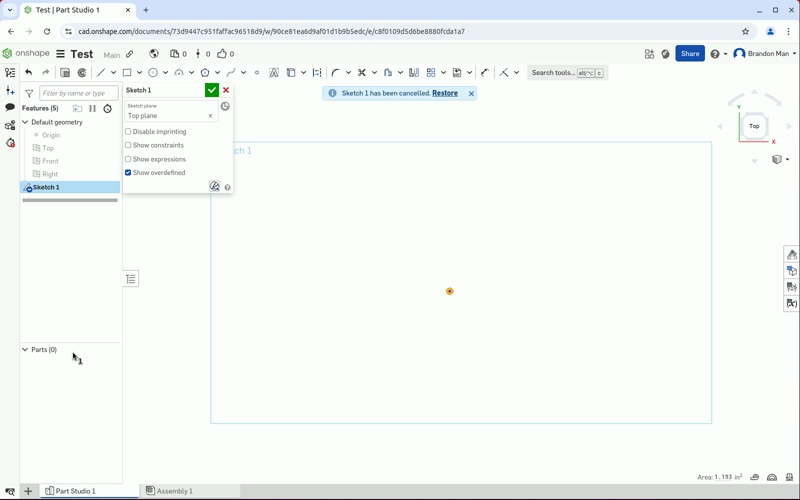
key(shift+y)
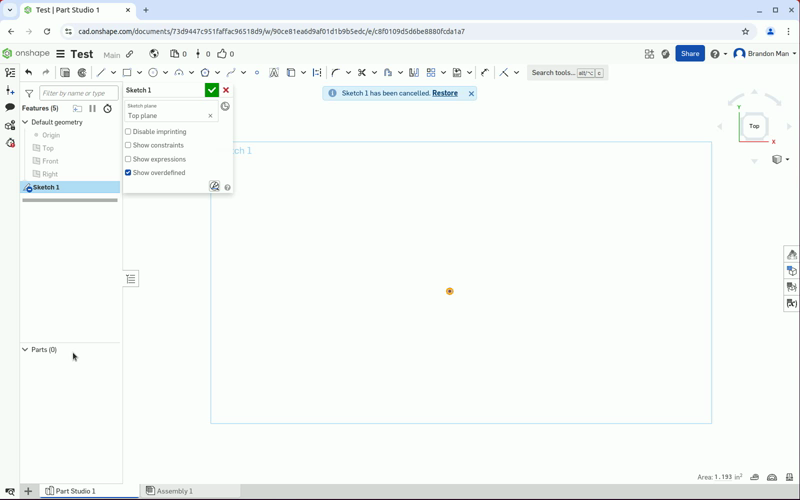
key(shift+e)
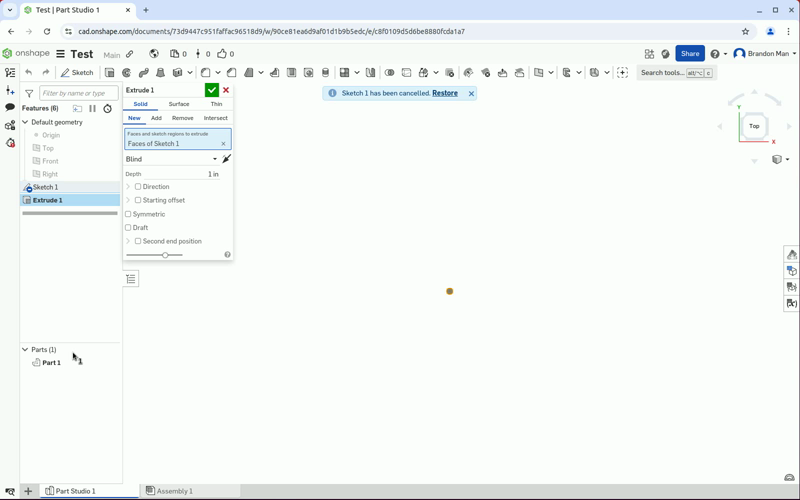
mouse_move(143, 106)
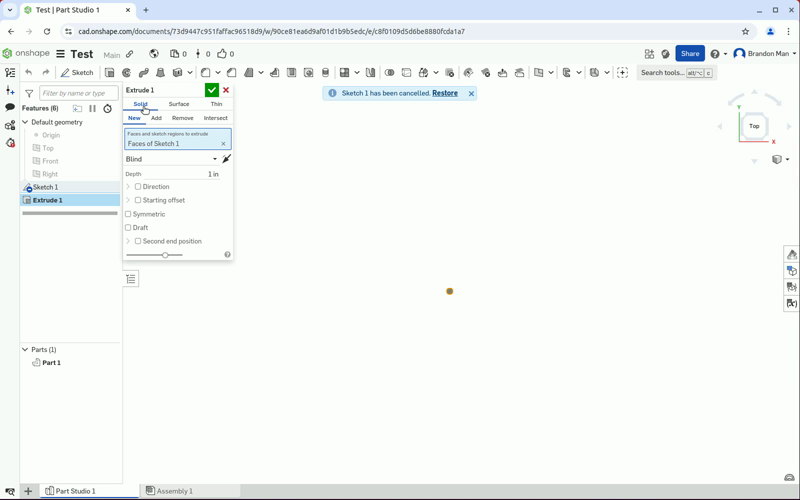
click(143, 106)
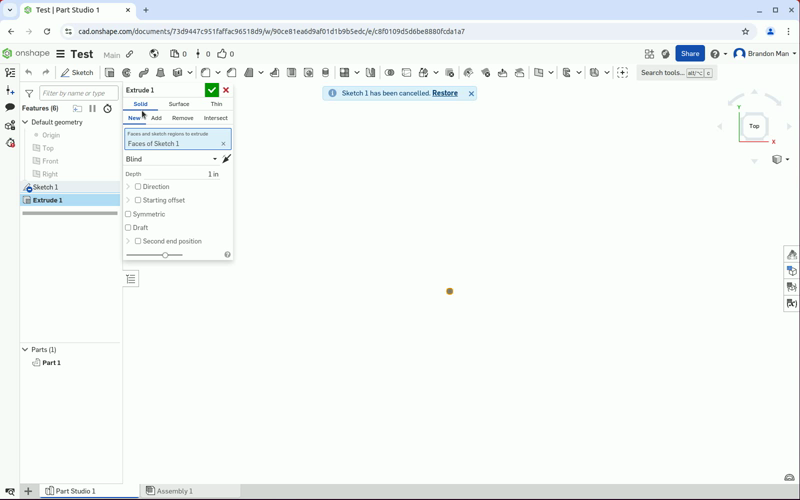
mouse_move(137, 120)
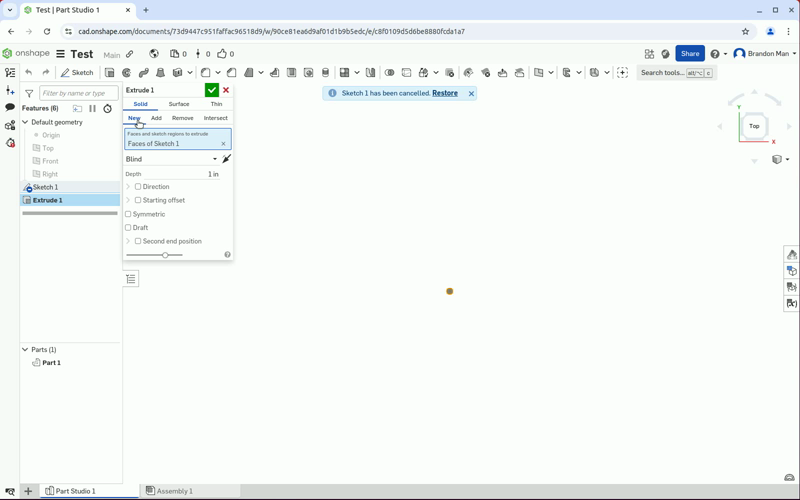
click(137, 120)
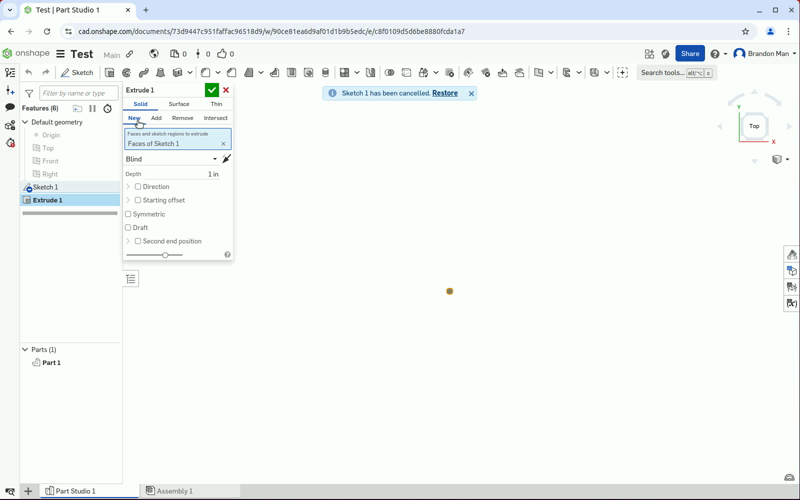
key(tab, 4)
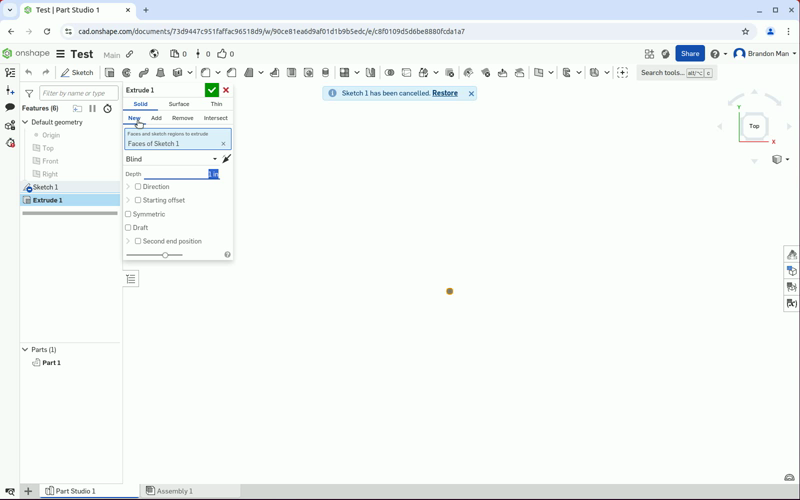
text(23.108)
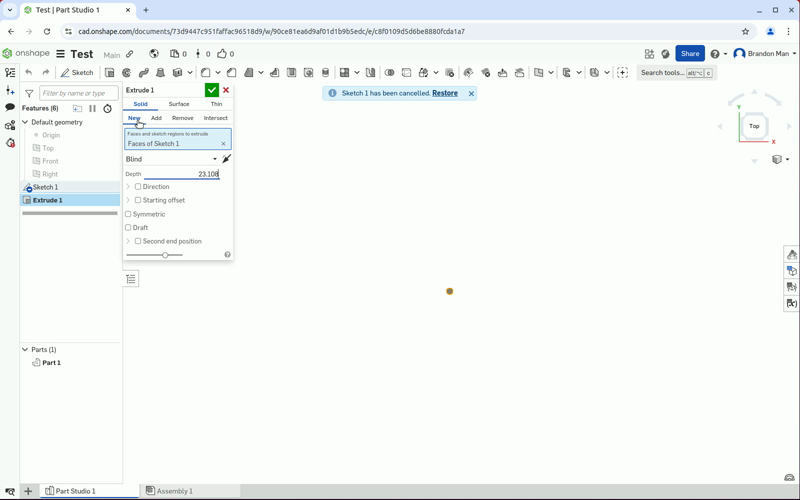
key(enter)
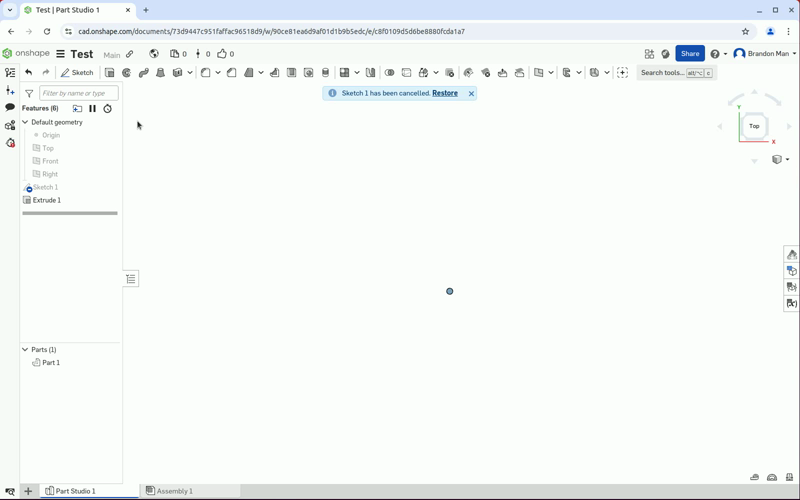
key(shift+h)
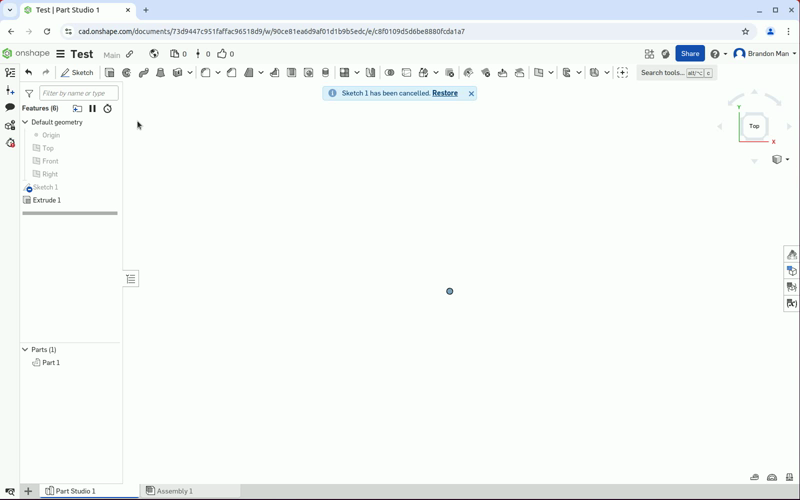
key(shift+h)
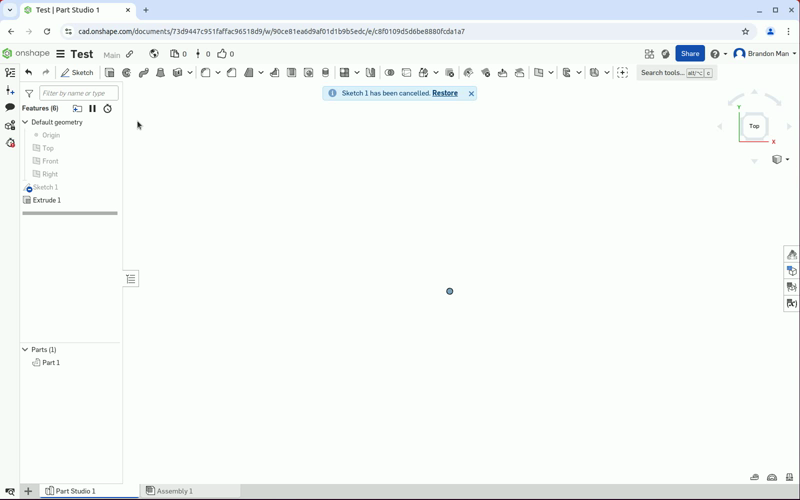
mouse_move(73, 189)
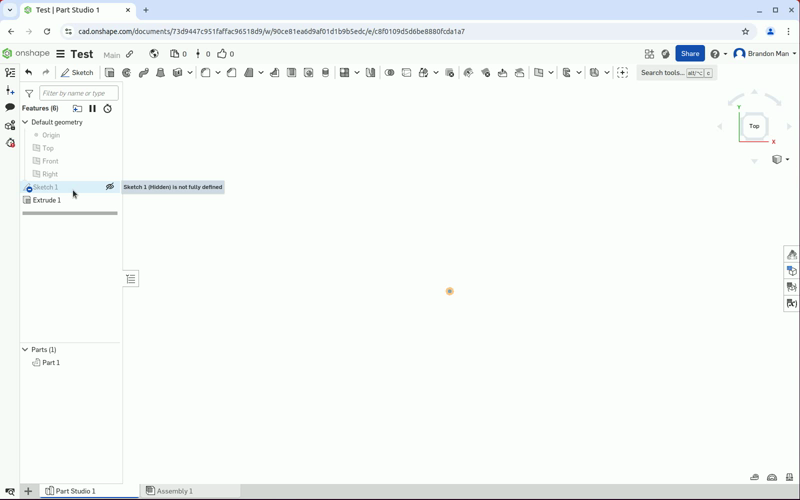
click(73, 189)
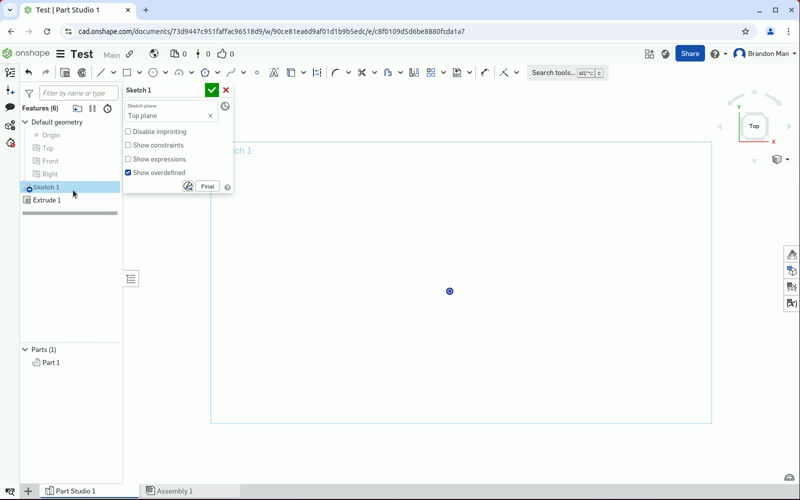
mouse_move(229, 92)
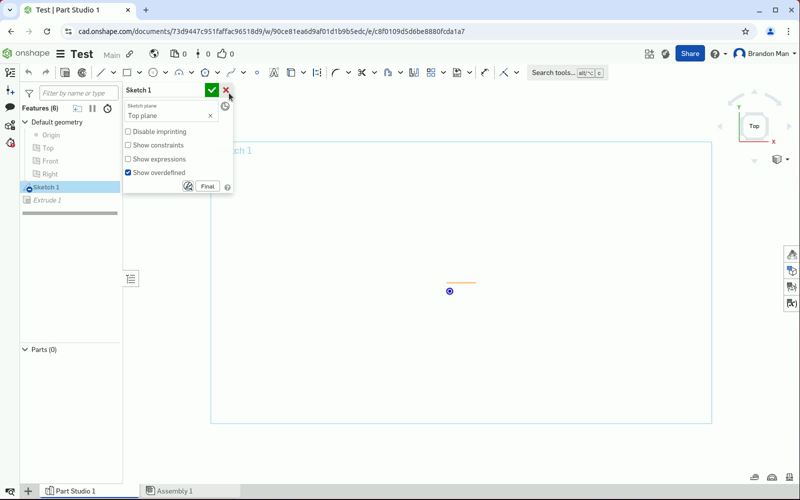
click(229, 92)
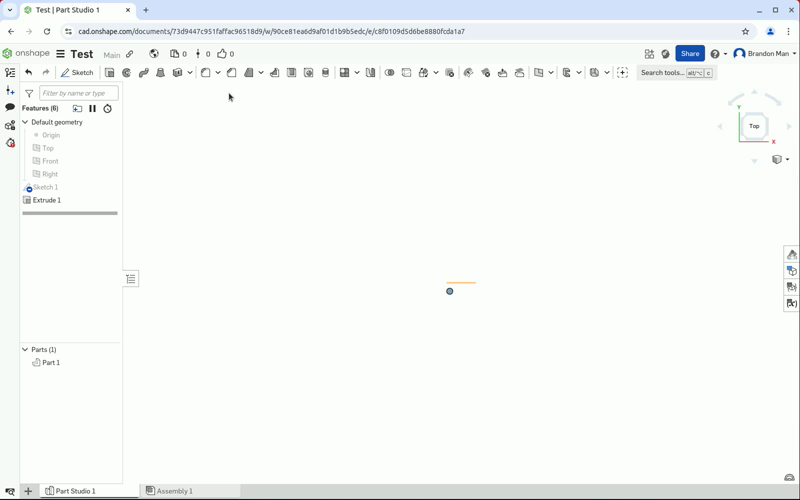
mouse_move(541, 75)
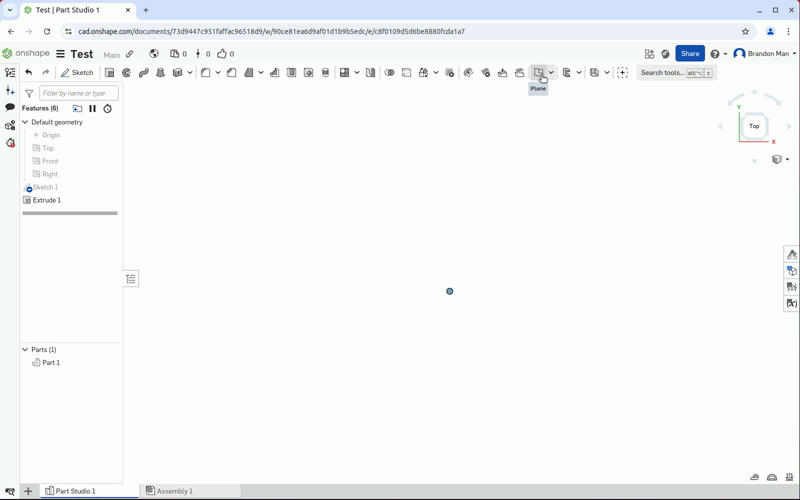
click(541, 75)
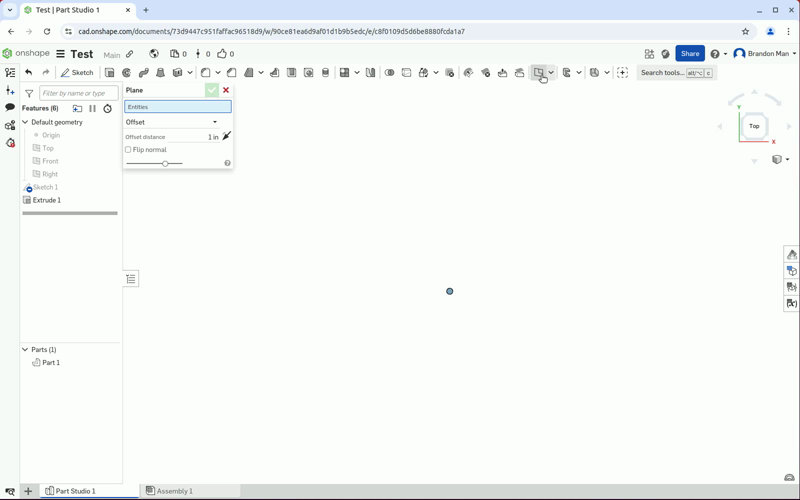
mouse_move(73, 150)
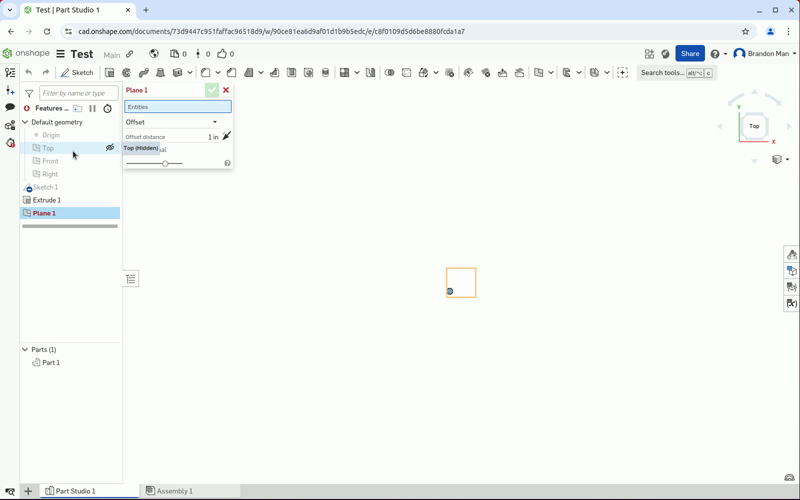
click(73, 150)
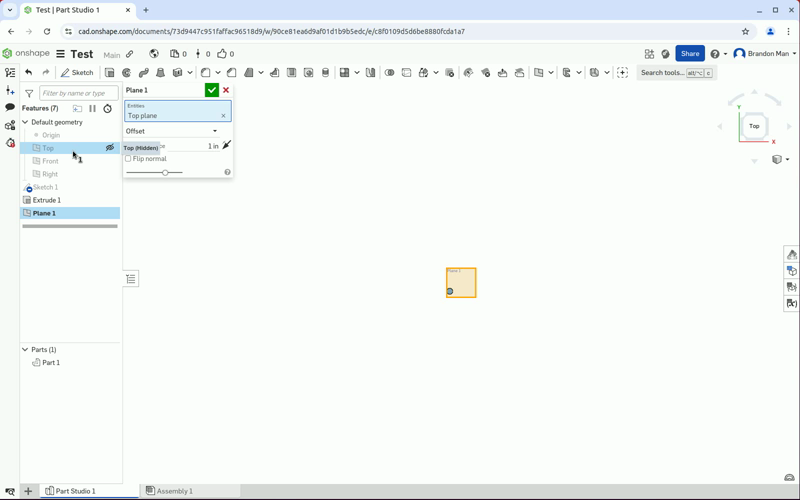
key(tab, 2)
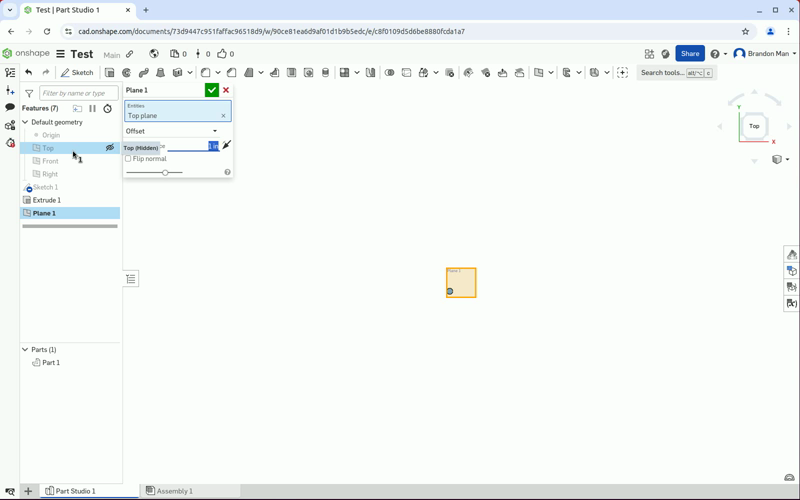
text(23.108)
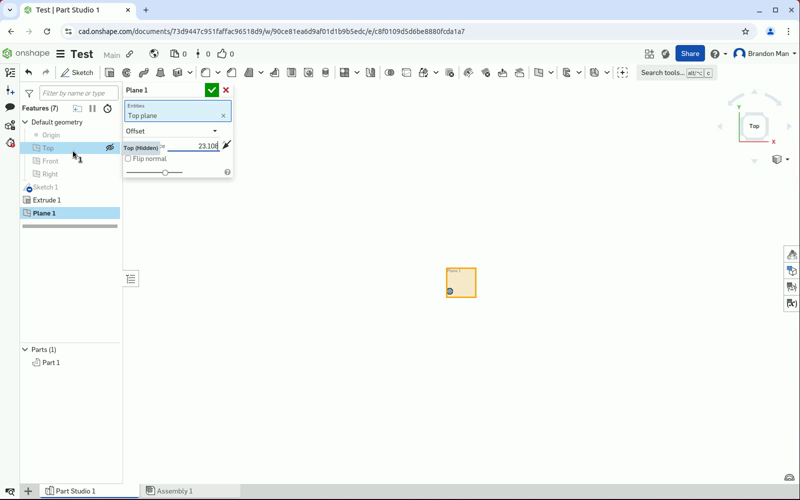
key(enter, 2)
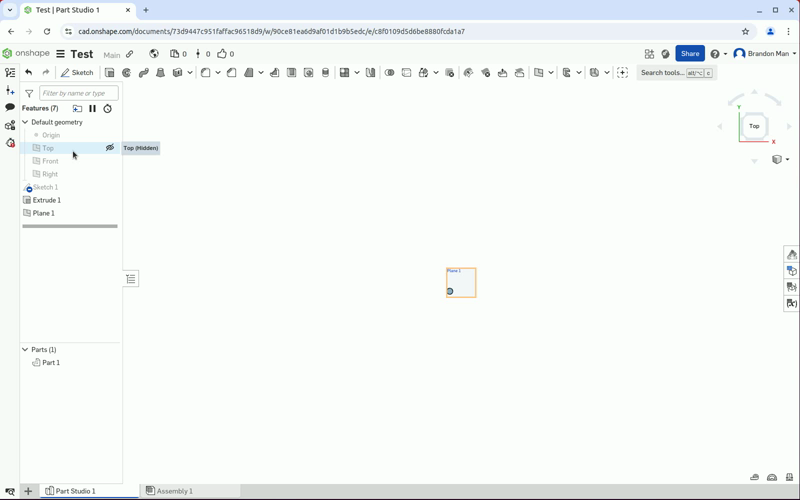
key(shift+s)
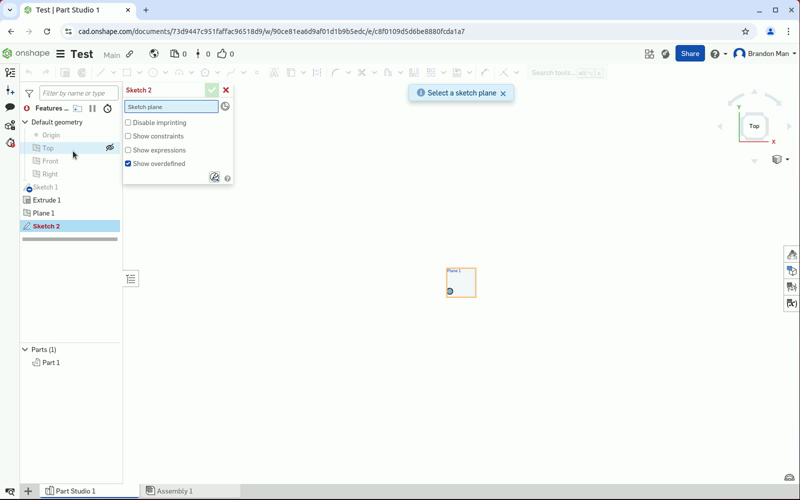
mouse_move(73, 215)
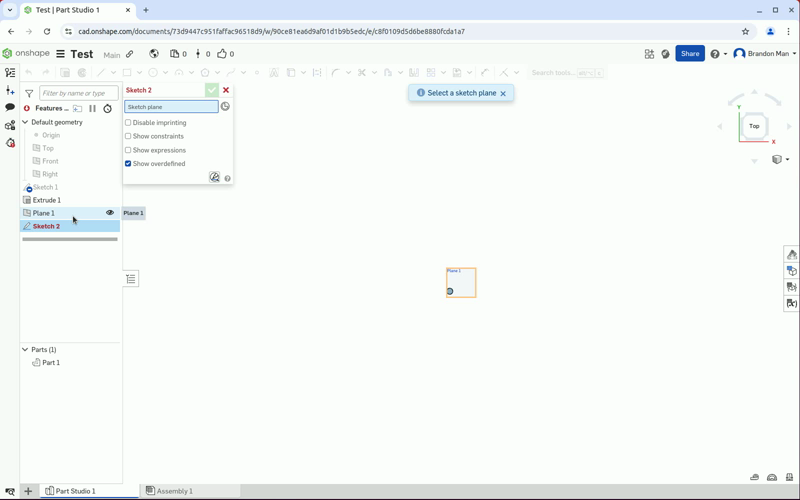
click(73, 215)
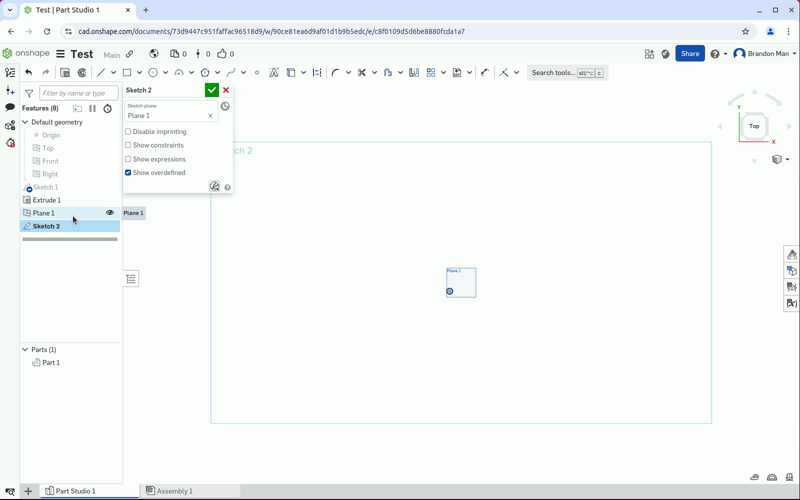
mouse_move(73, 352)
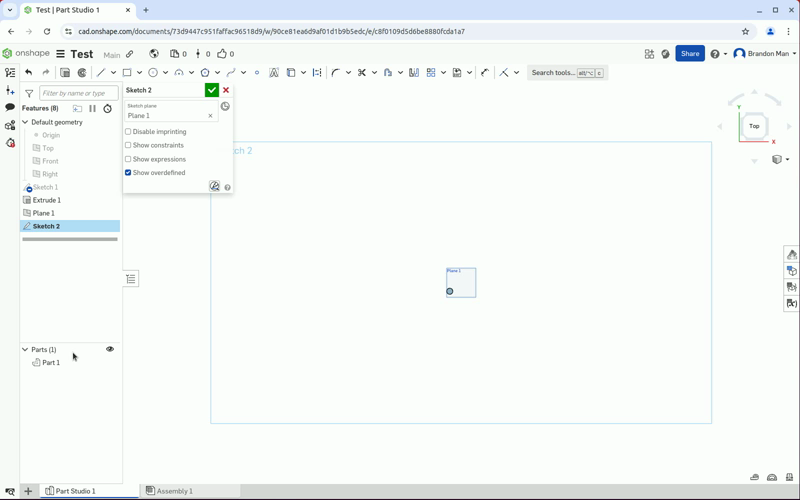
key(y)
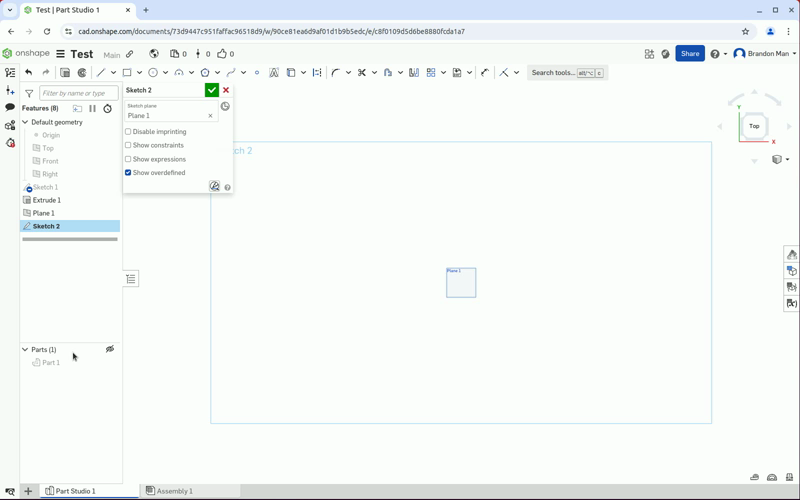
key(c)
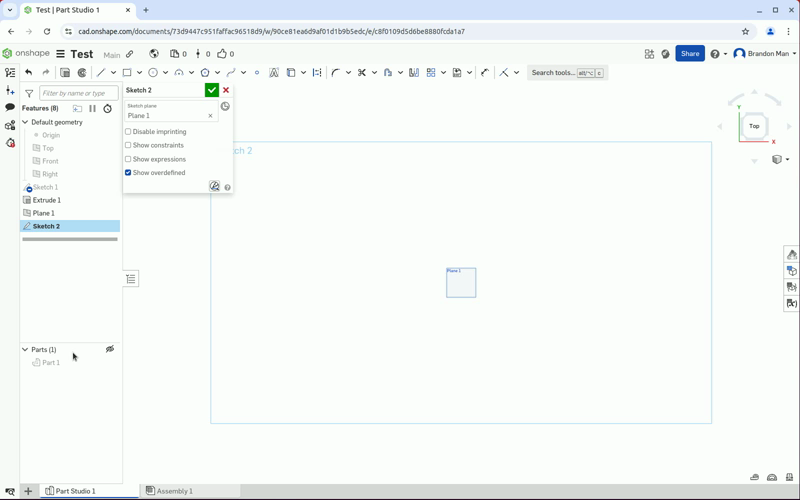
key_down(shift)
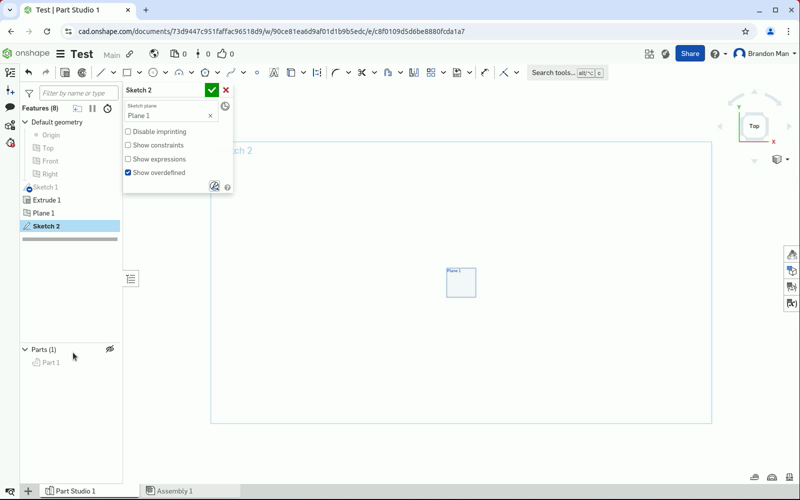
mouse_move(449, 291)
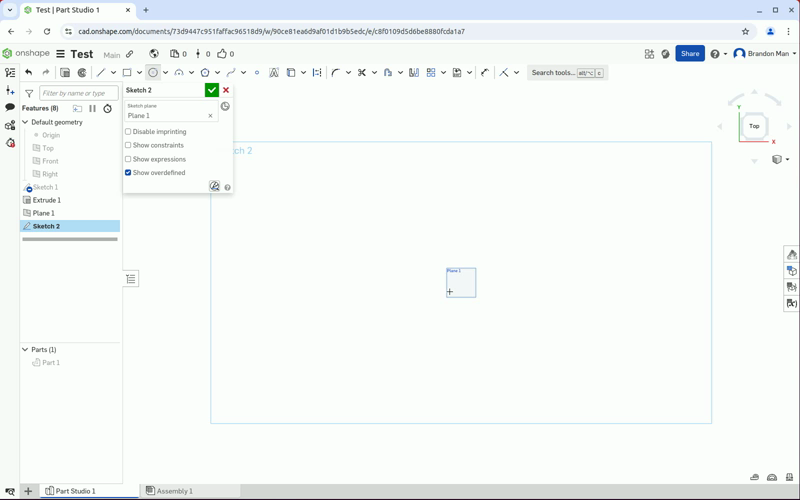
click(449, 291)
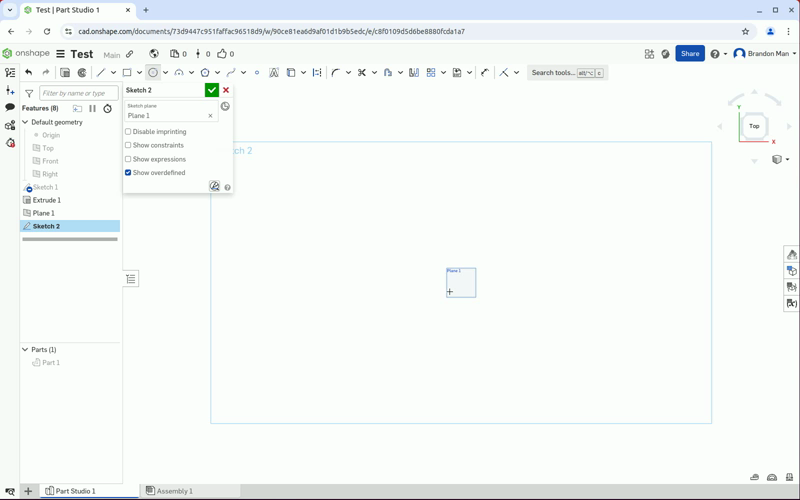
key_up(shift)
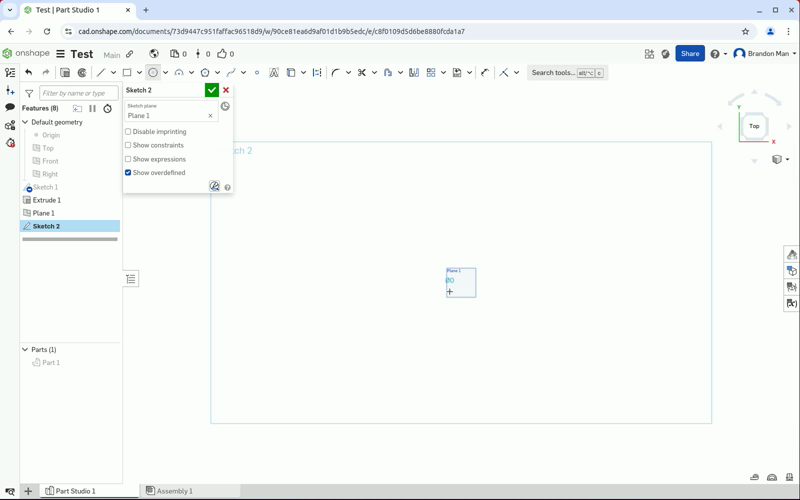
mouse_move(452, 291)
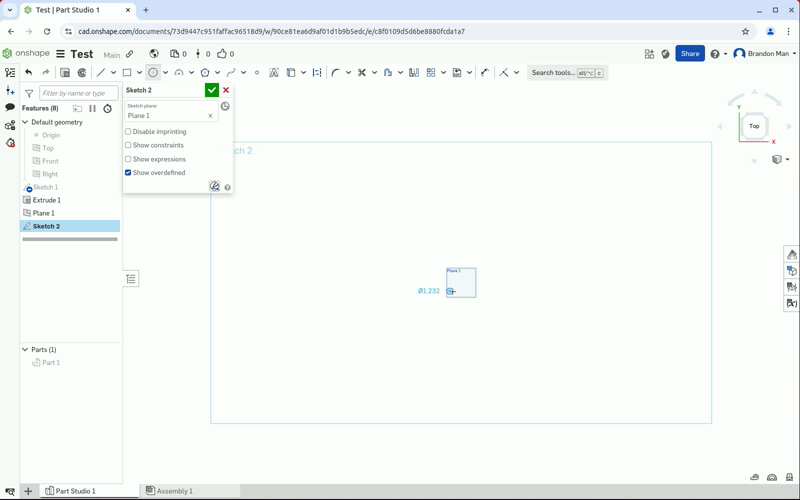
click(452, 291)
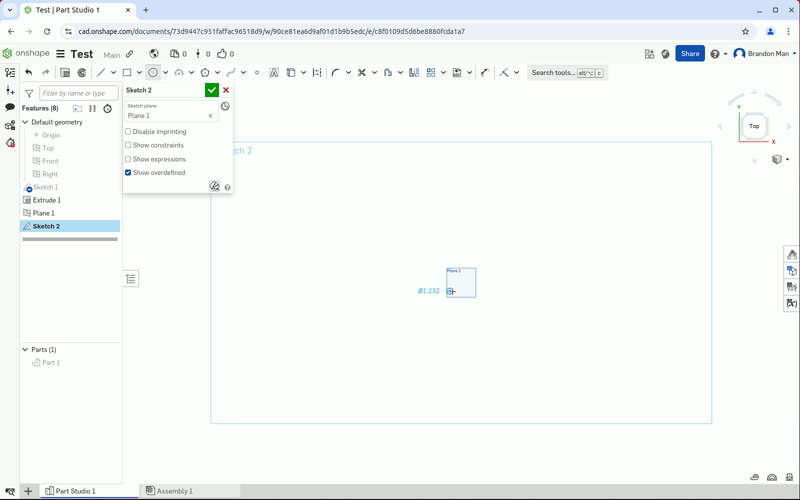
key(esc)
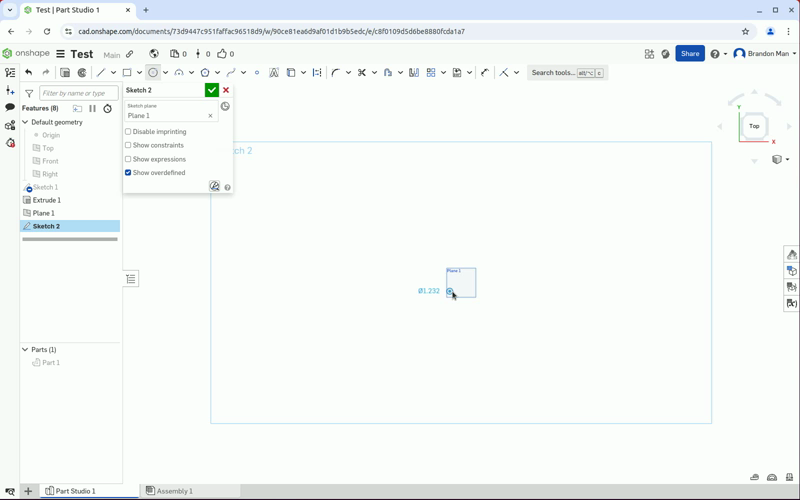
mouse_move(451, 291)
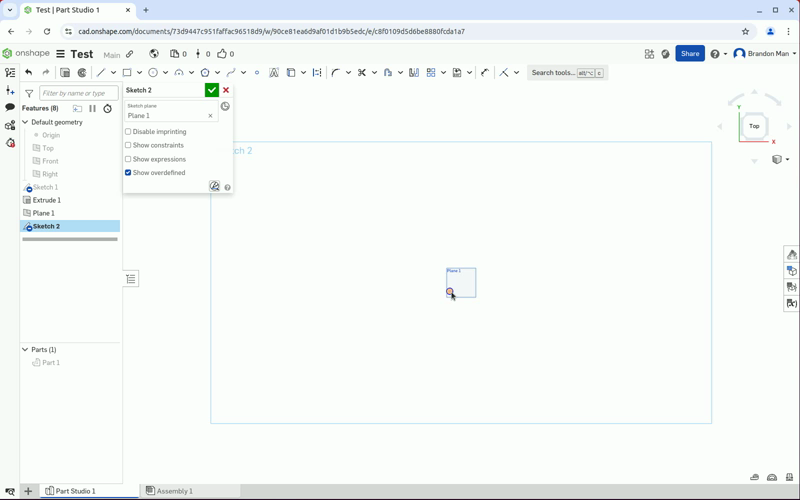
scroll(6)
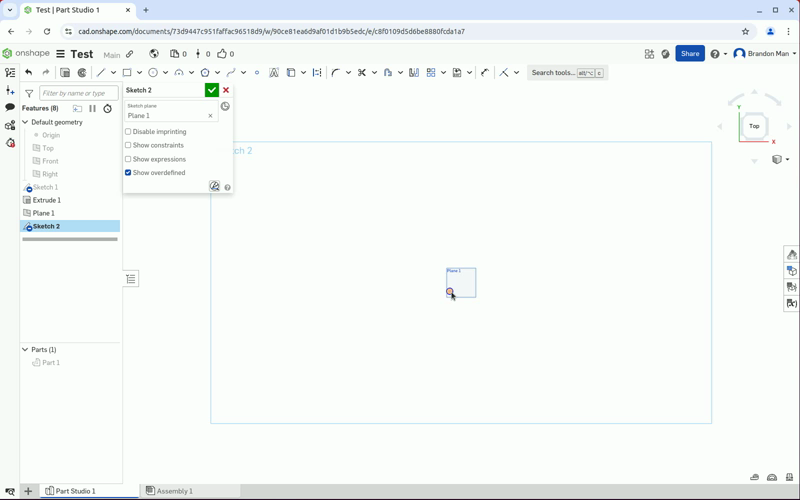
scroll(6)
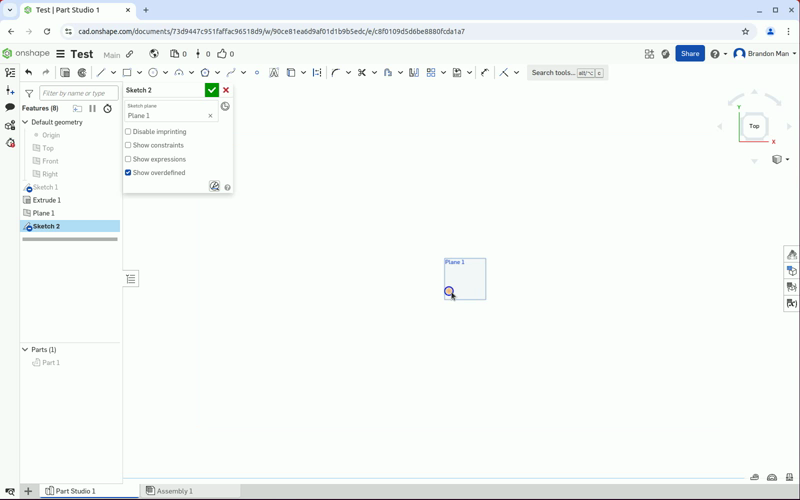
scroll(6)
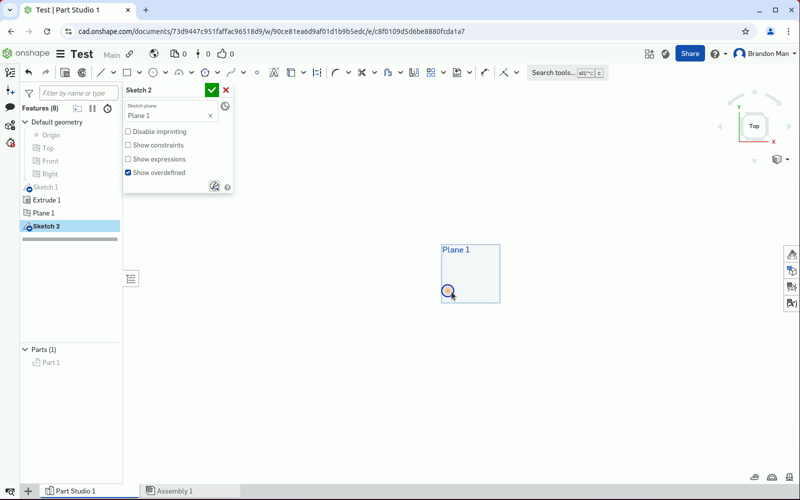
scroll(6)
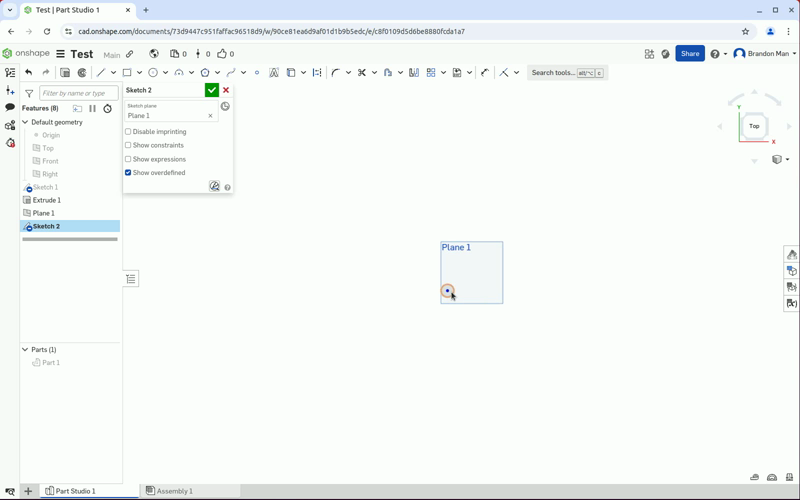
scroll(6)
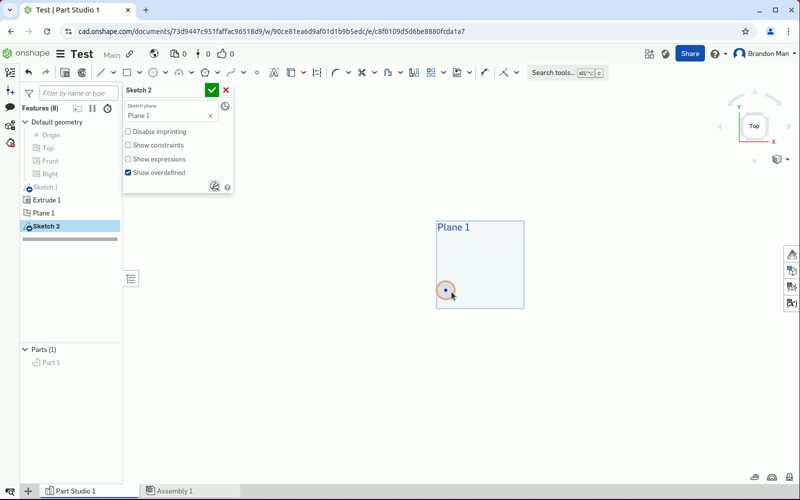
scroll(6)
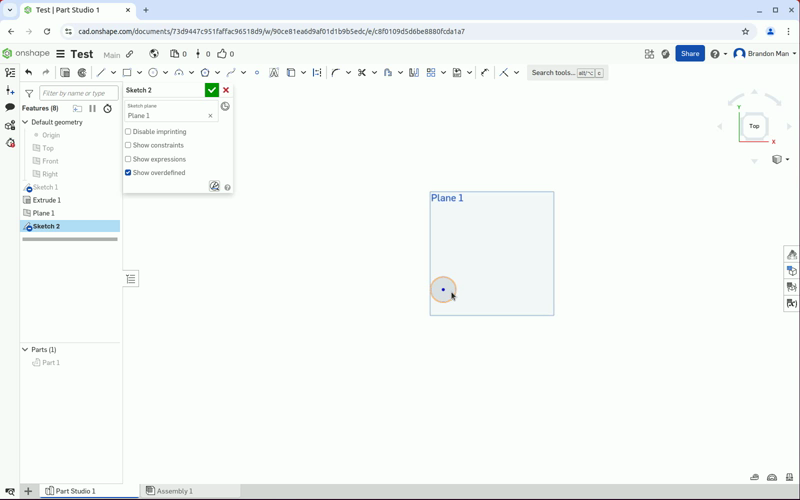
scroll(6)
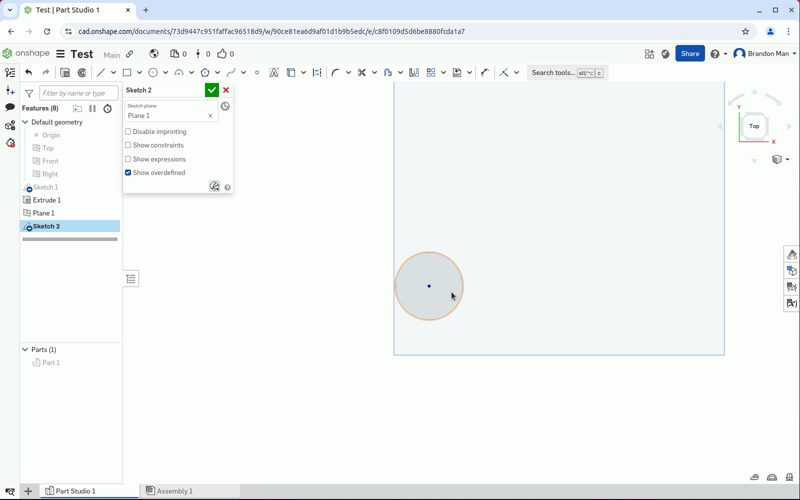
click(451, 291)
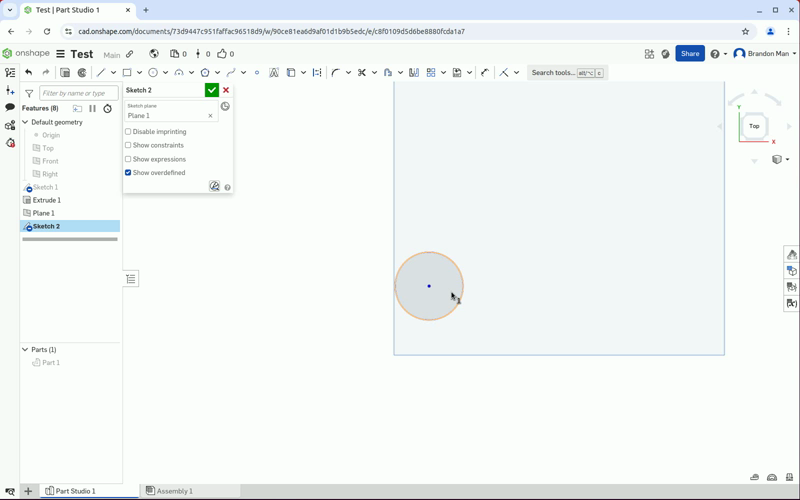
scroll(-6)
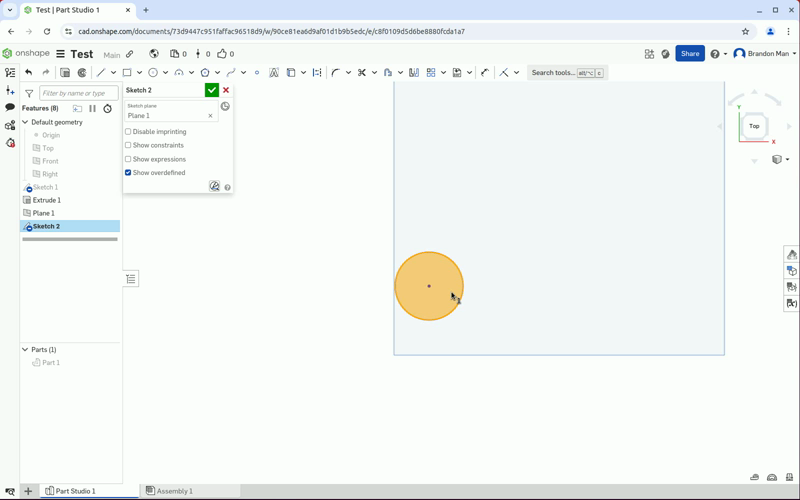
scroll(-6)
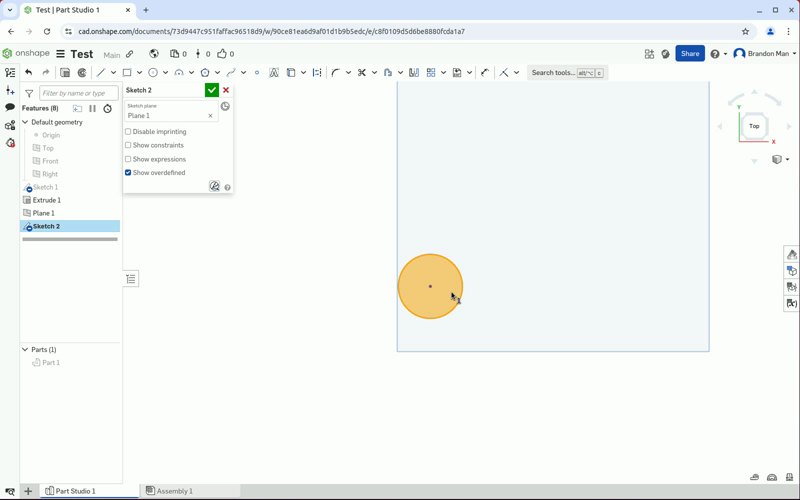
scroll(-6)
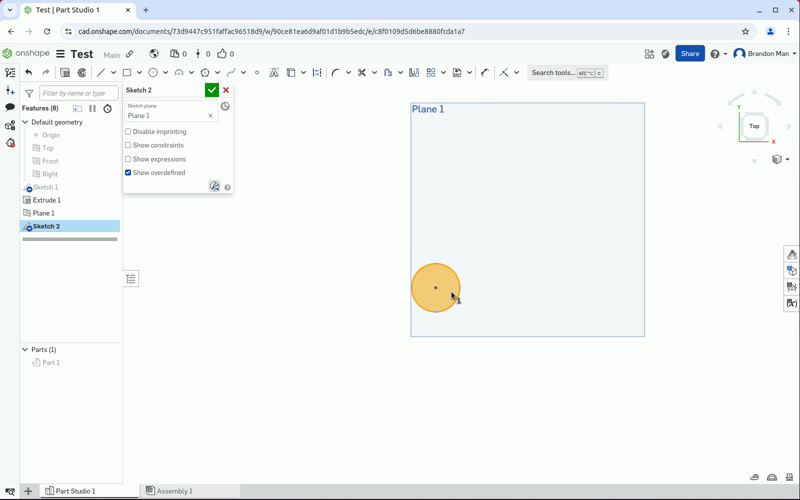
scroll(-6)
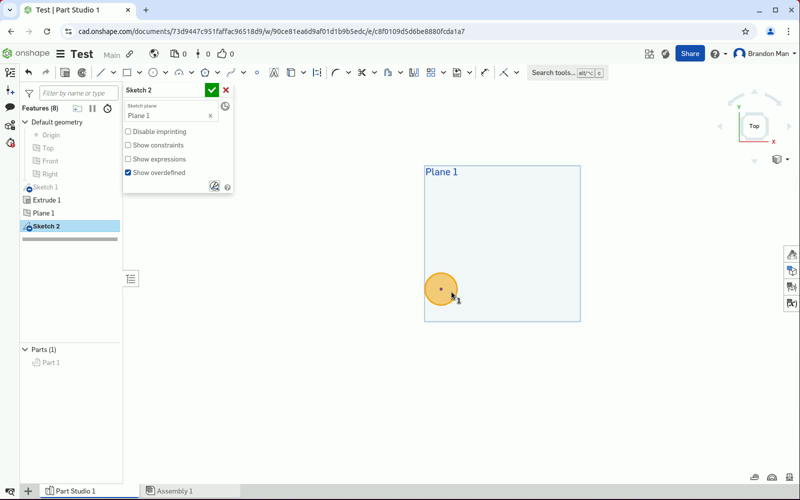
scroll(-6)
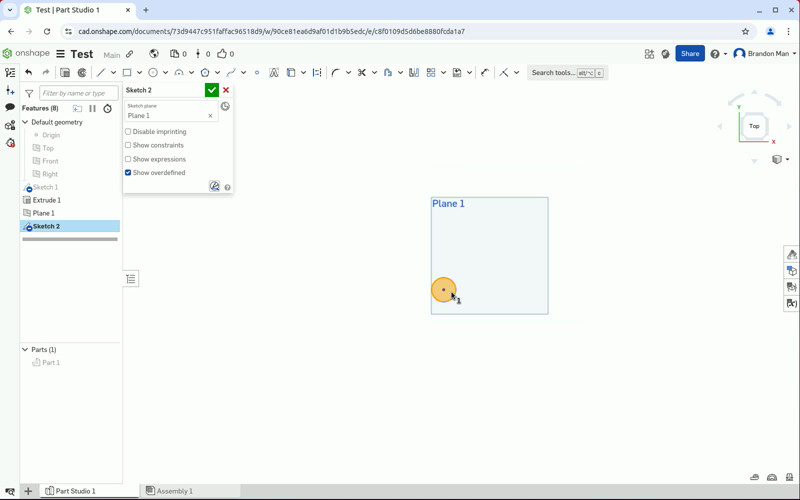
scroll(-6)
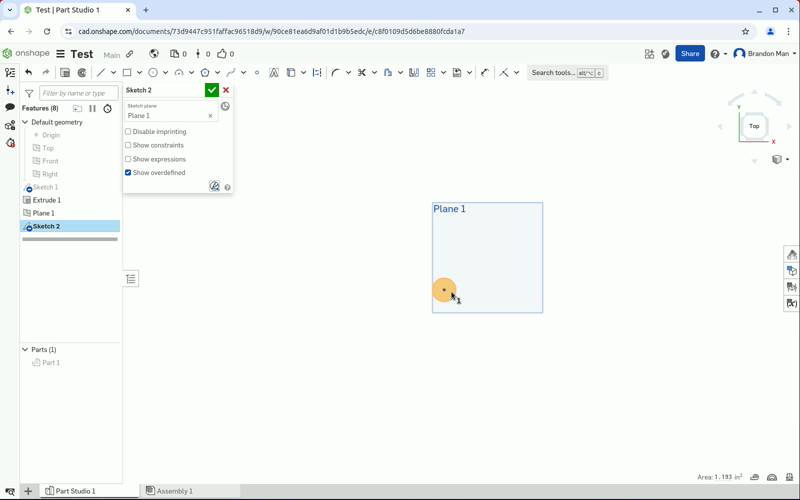
scroll(-6)
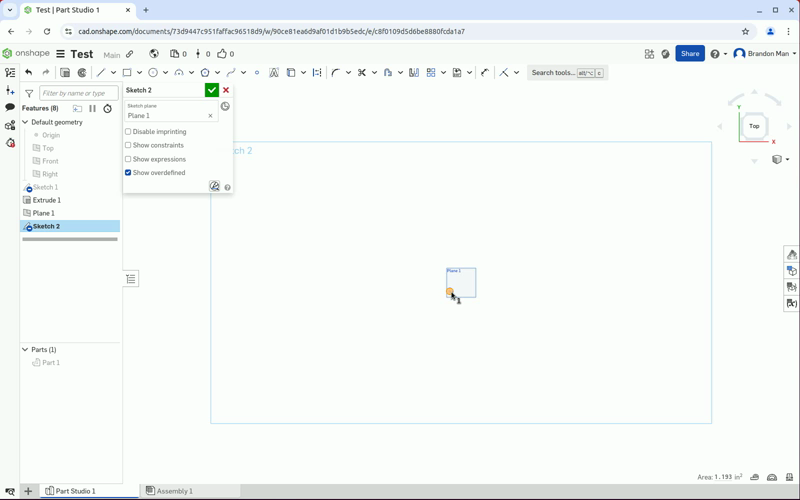
mouse_move(73, 352)
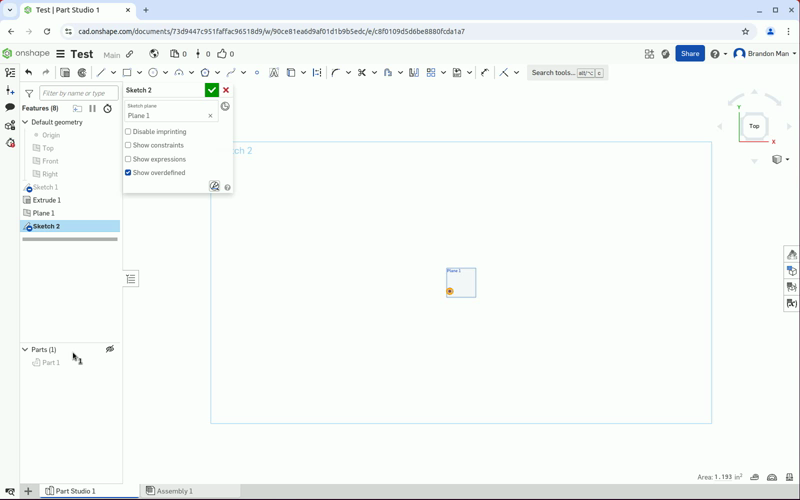
key(shift+y)
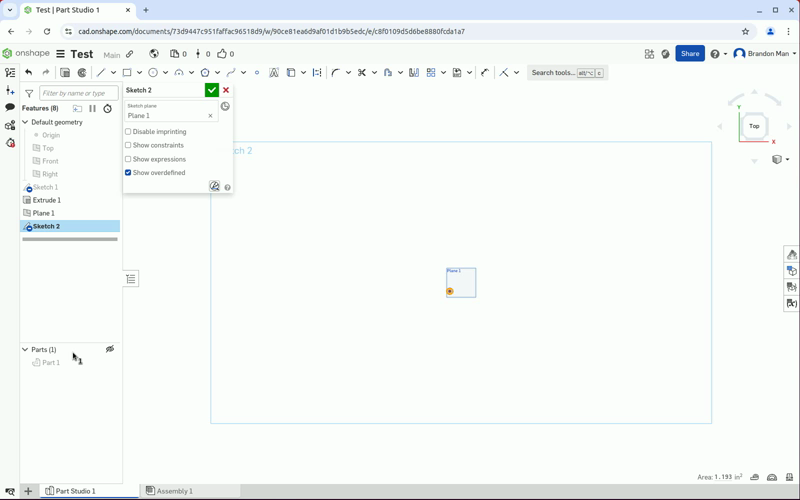
key(shift+e)
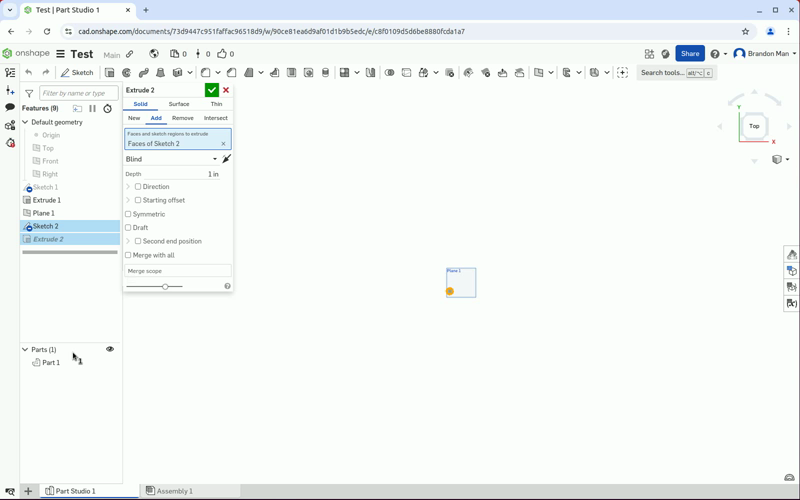
mouse_move(143, 106)
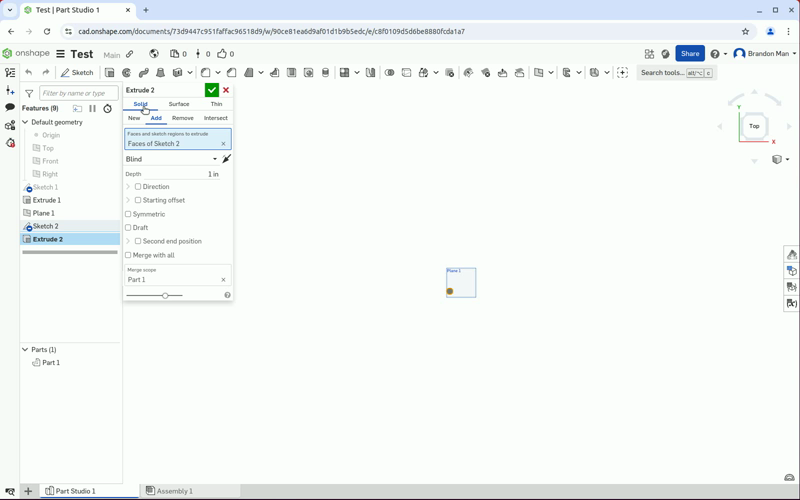
click(143, 106)
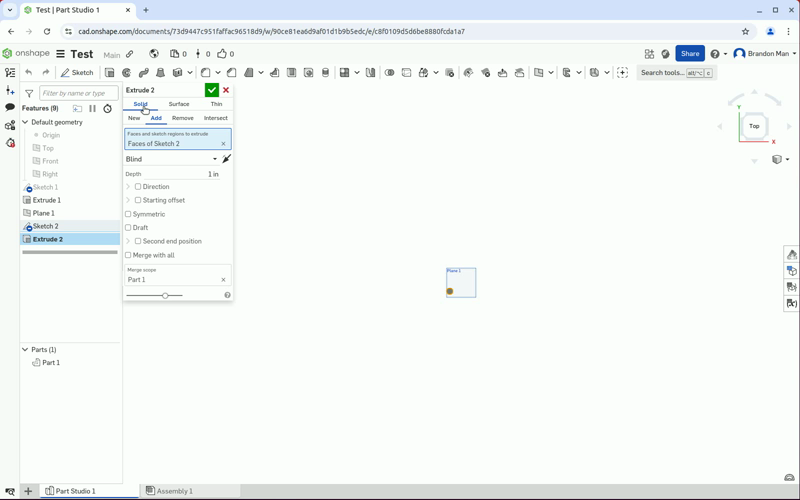
mouse_move(186, 120)
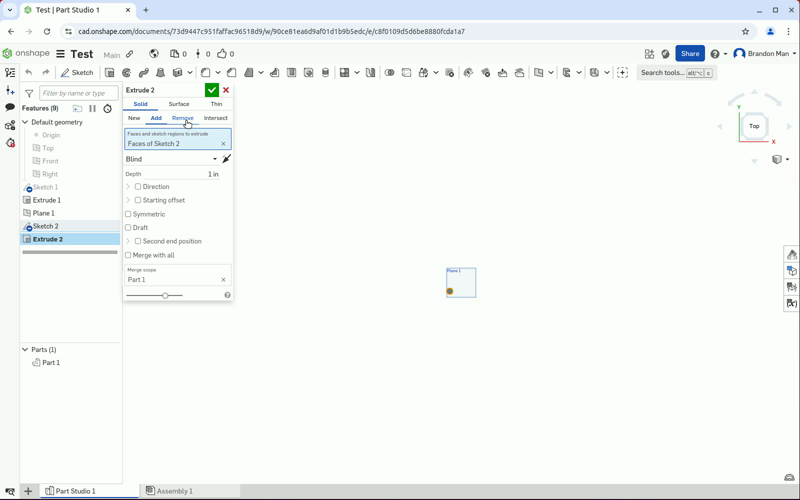
click(186, 120)
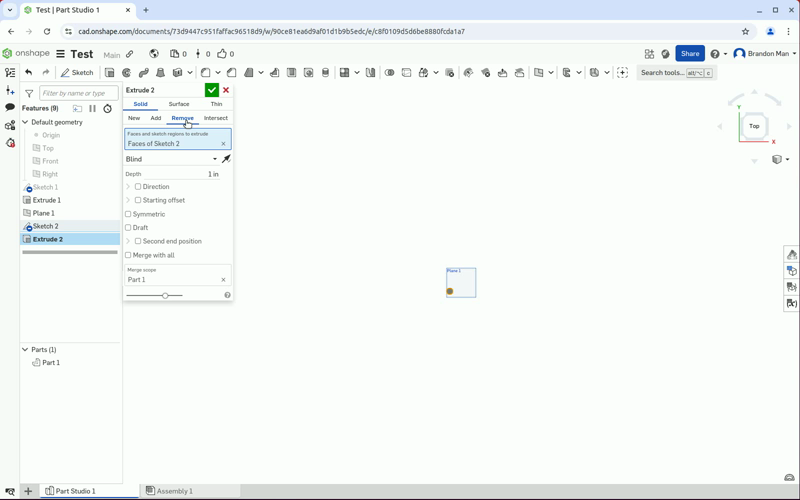
key(tab, 4)
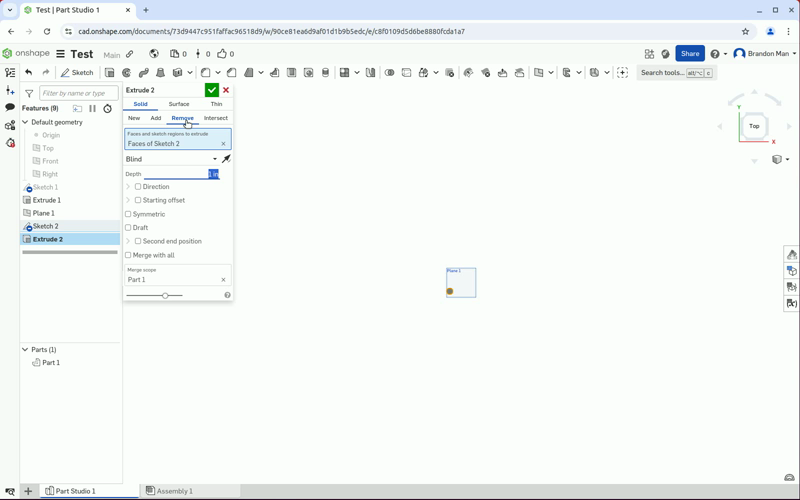
text(23.108)
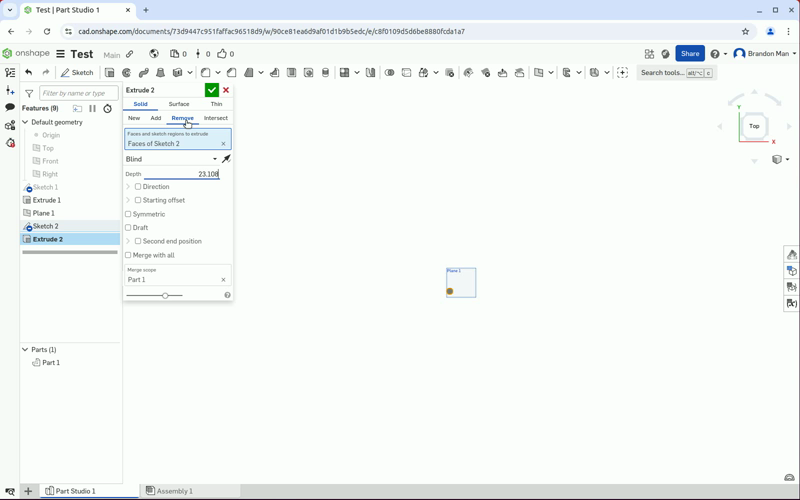
key(tab, 6)
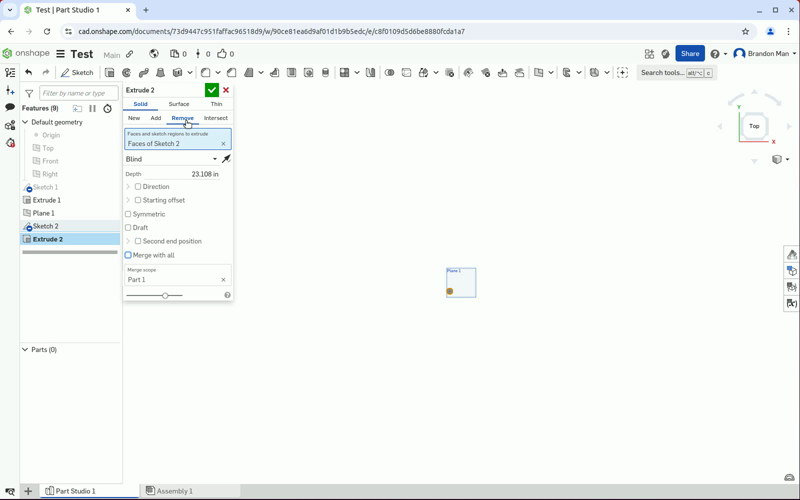
key(space)
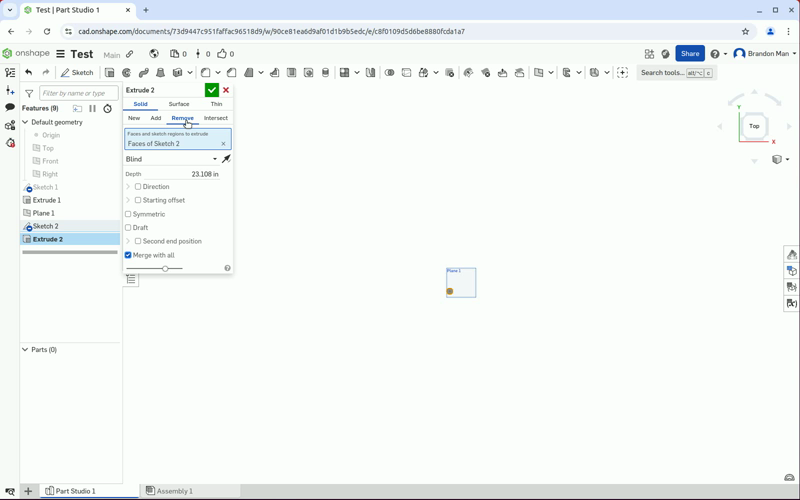
key(enter)
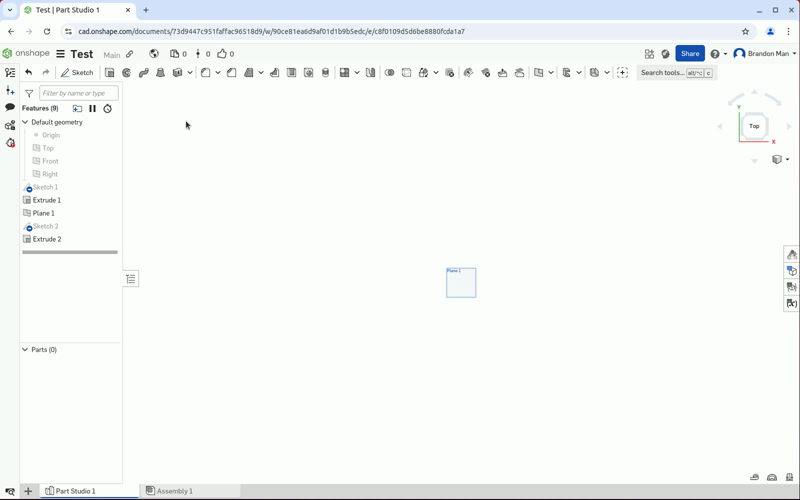
key(shift+h)
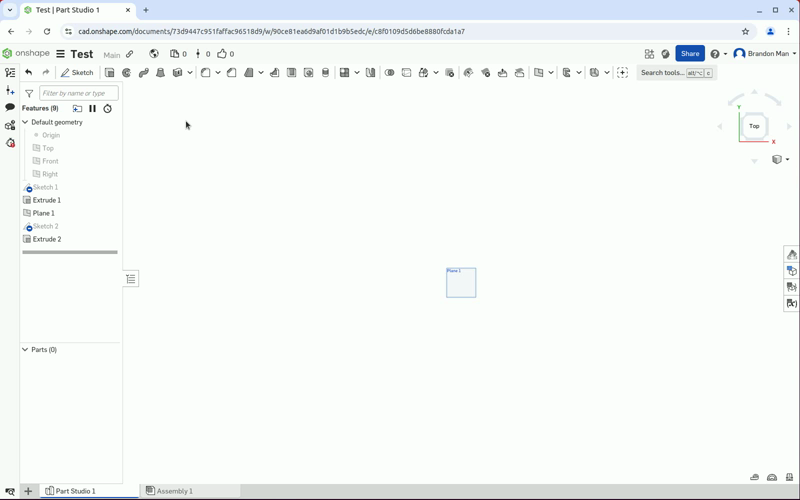
key(shift+h)
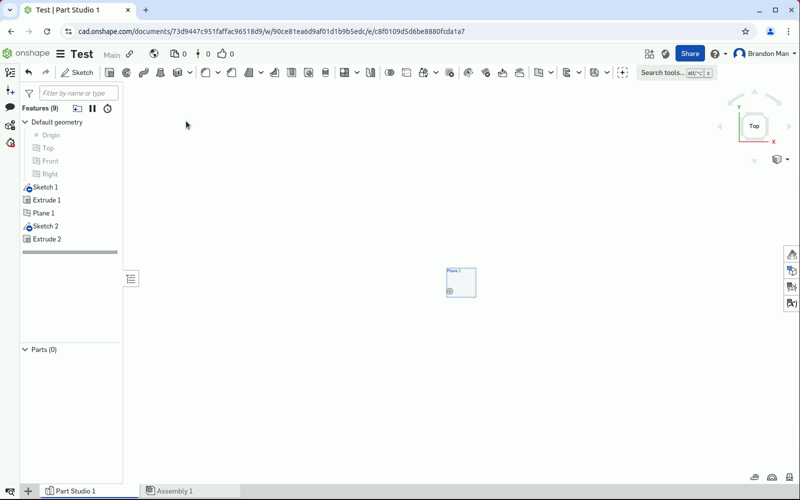
key(shift+7)
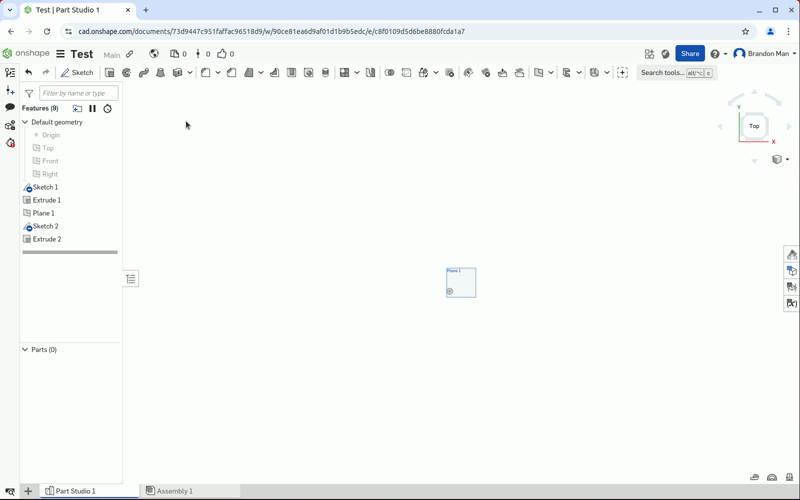
key(up, 3)
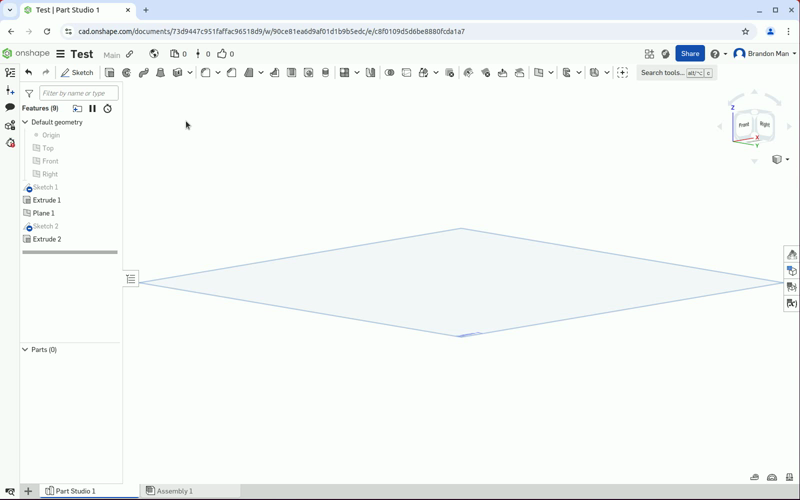
key(left, 3)
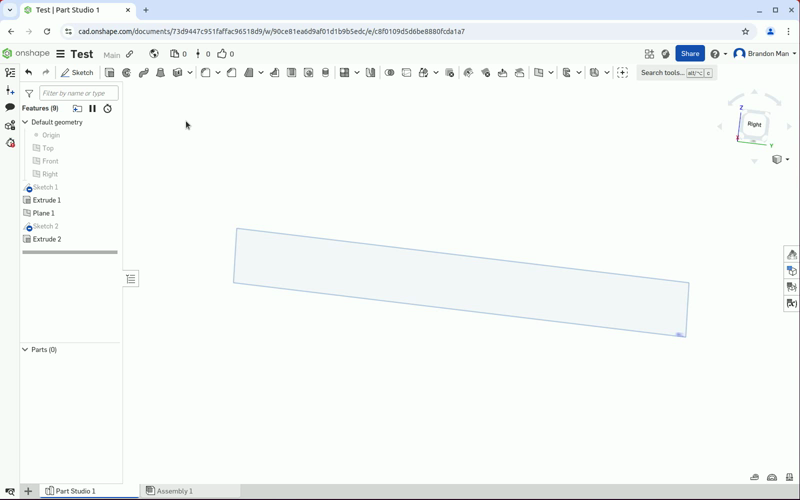
key(right, 3)
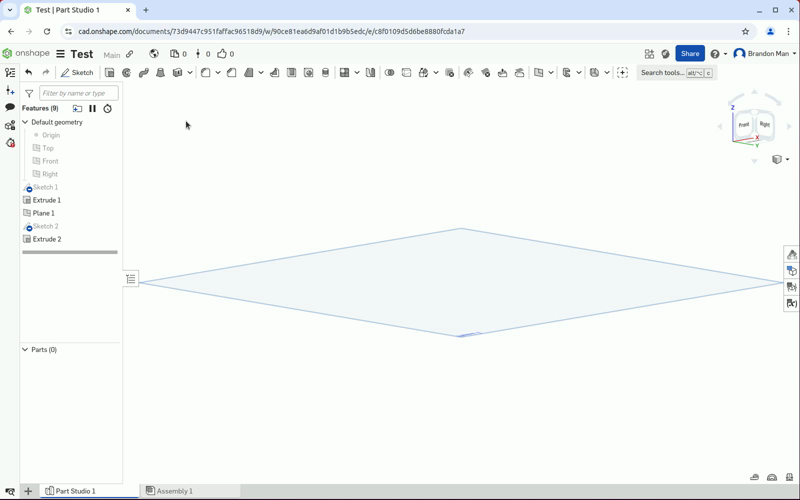
key(down, 3)
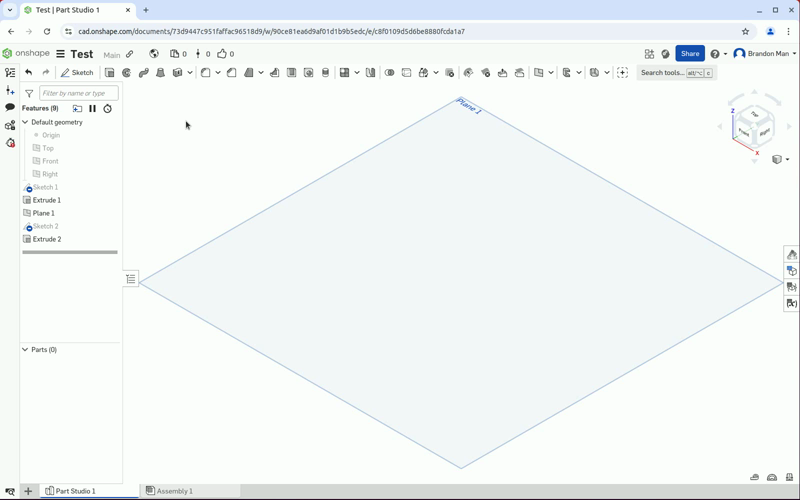
mouse_move(73, 189)
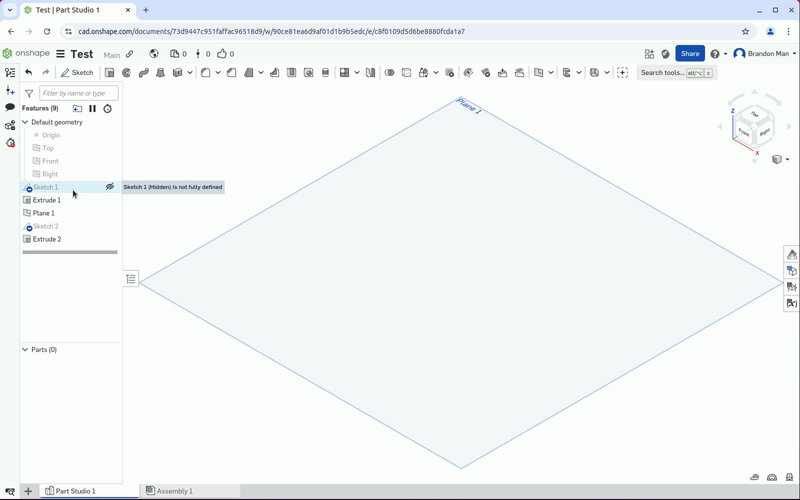
click(73, 189)